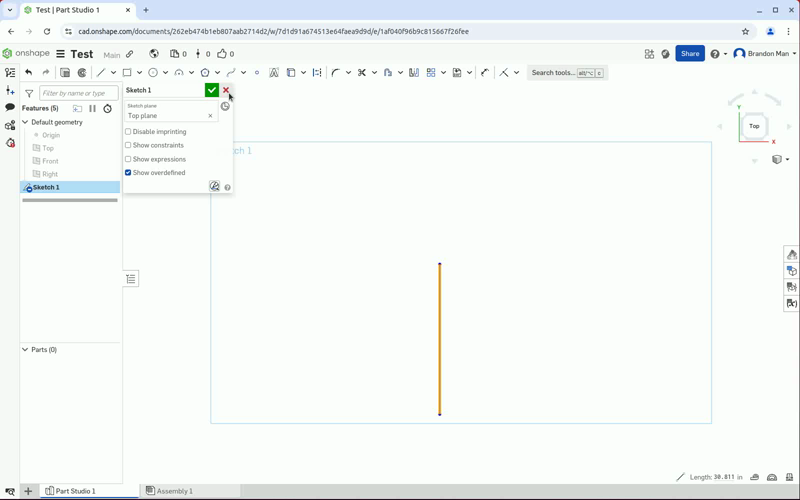
key(shift+h)
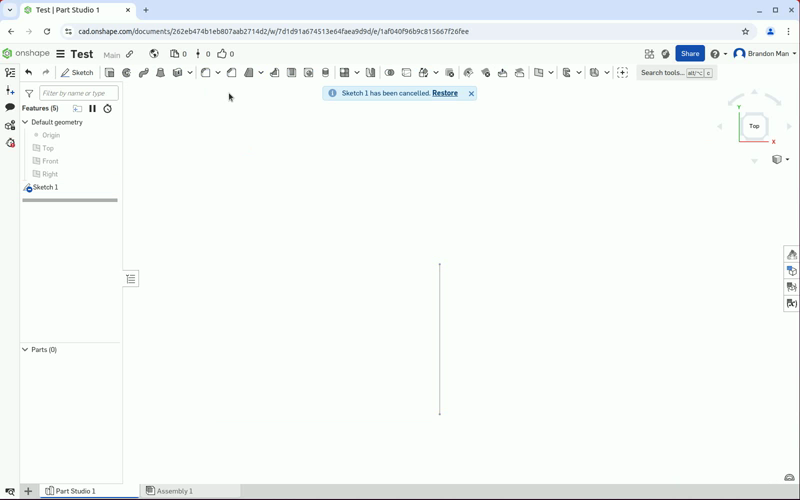
key(shift+s)
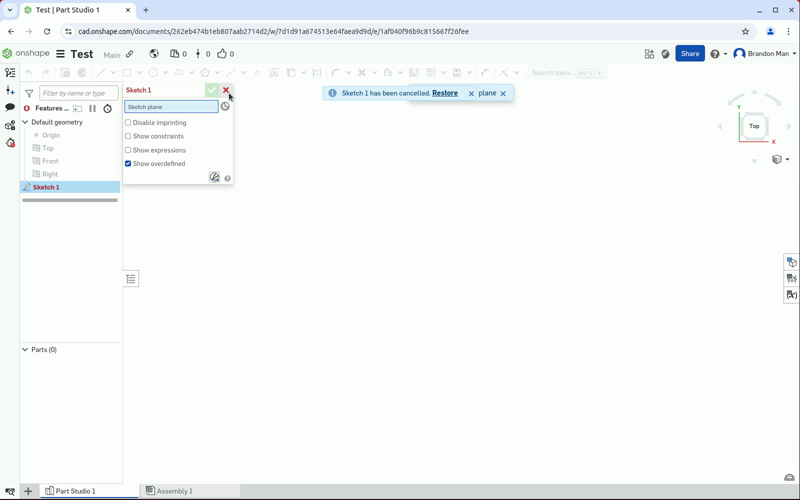
mouse_move(73, 150)
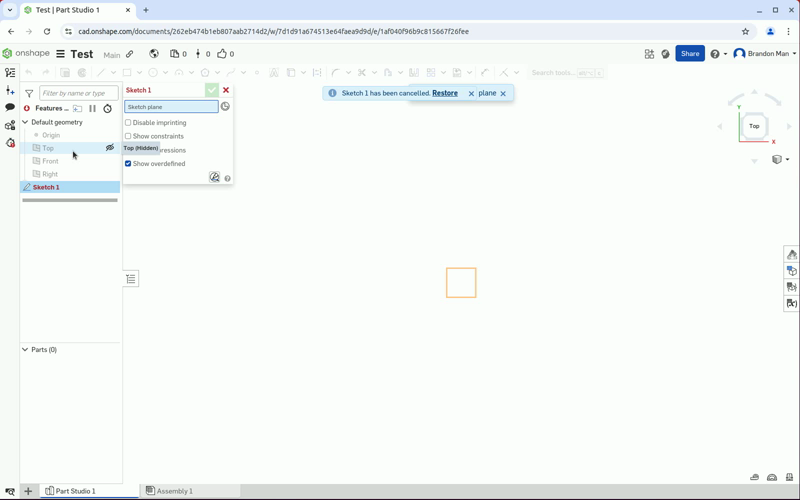
click(73, 150)
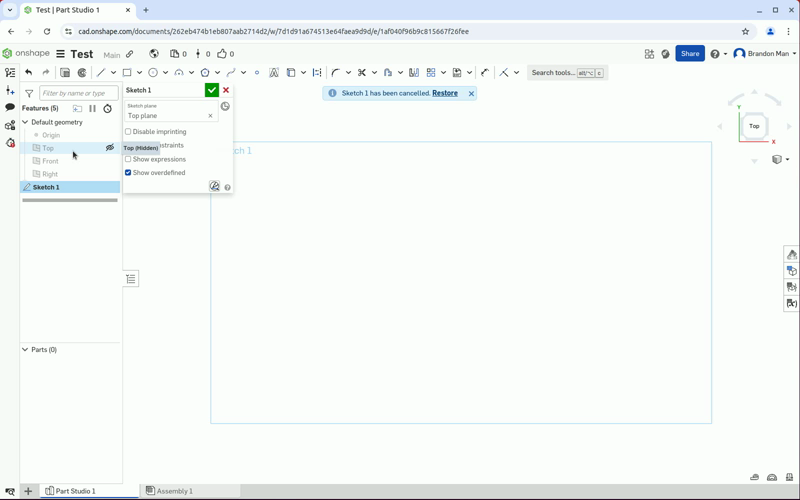
mouse_move(73, 352)
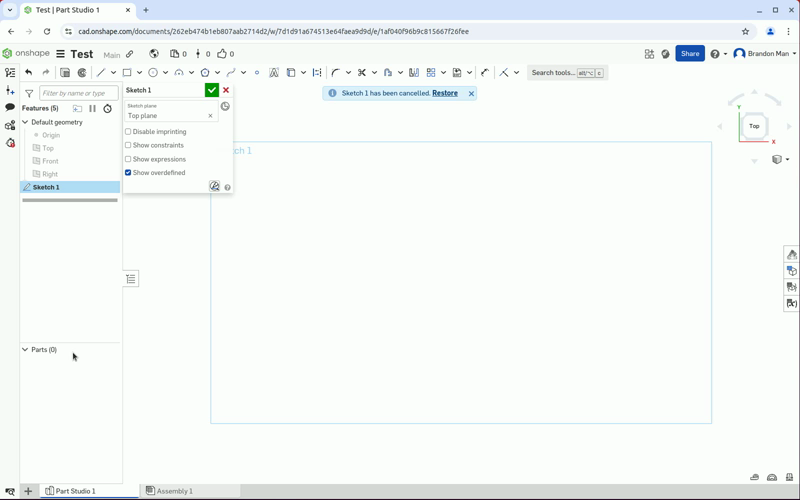
key(y)
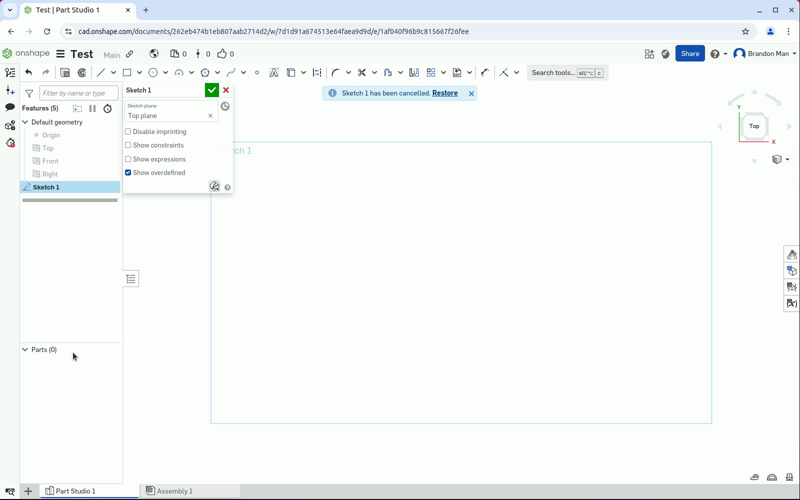
key(l)
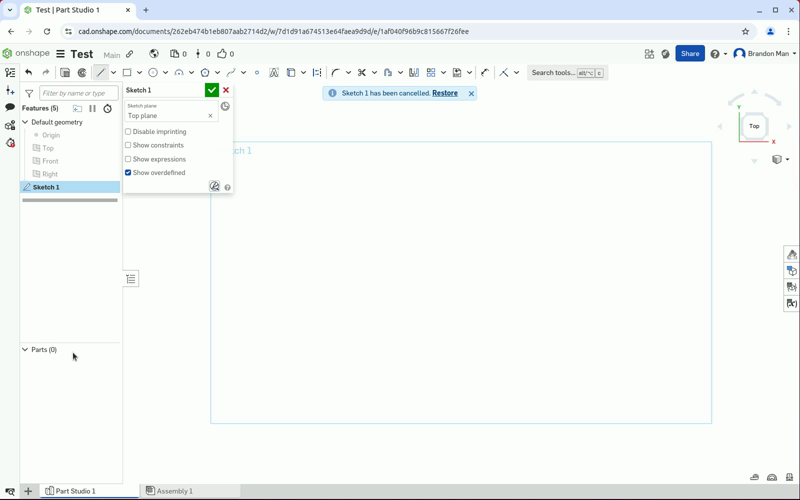
key_down(shift)
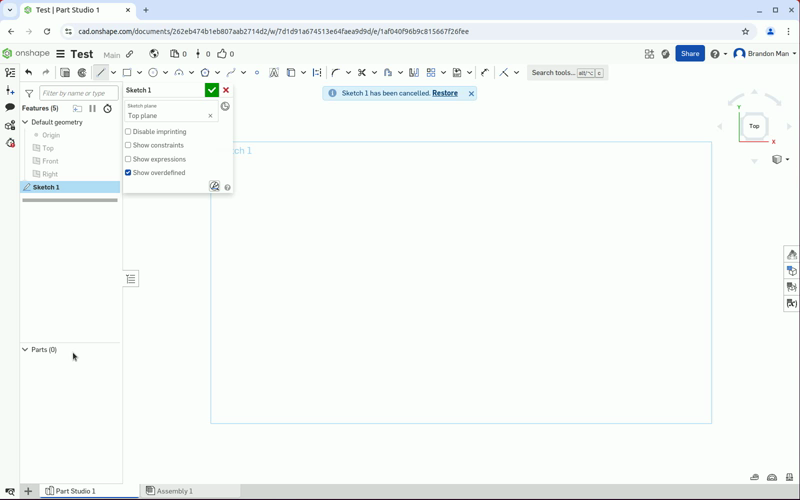
mouse_move(460, 395)
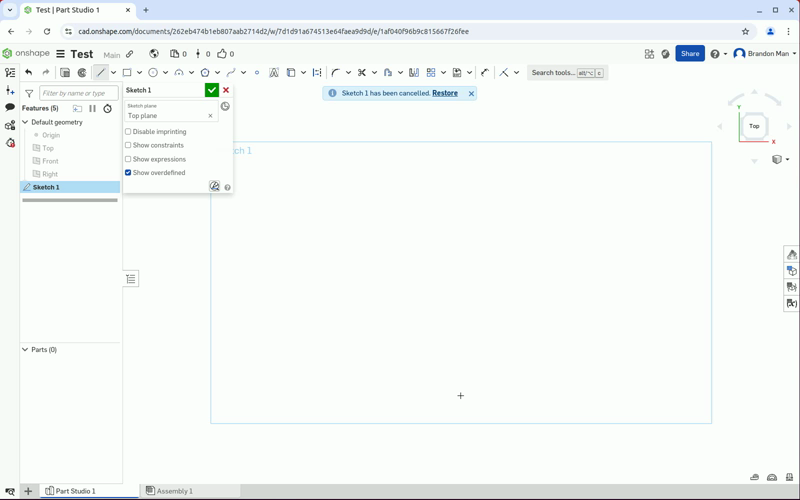
click(460, 395)
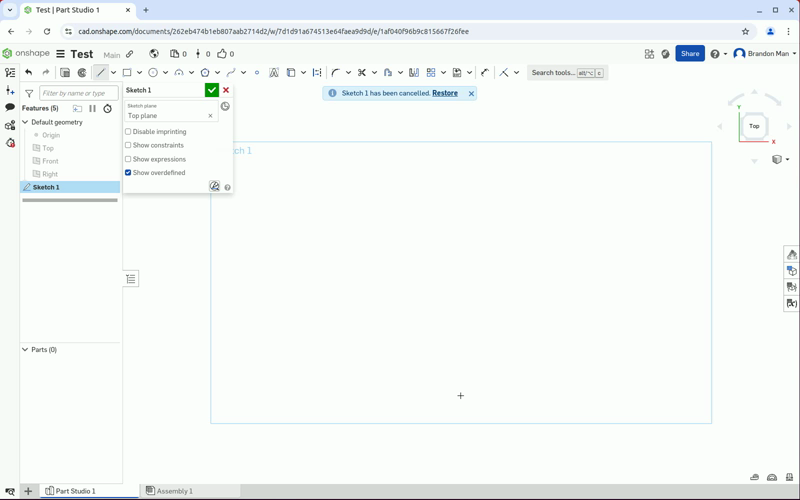
key_up(shift)
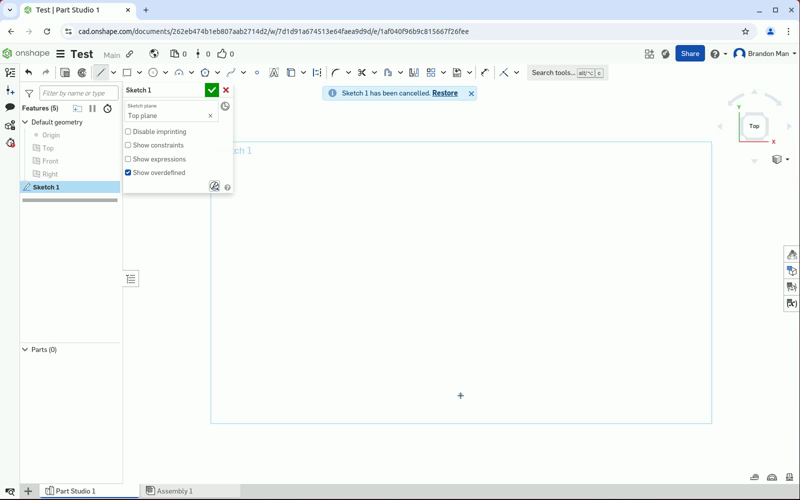
key_down(shift)
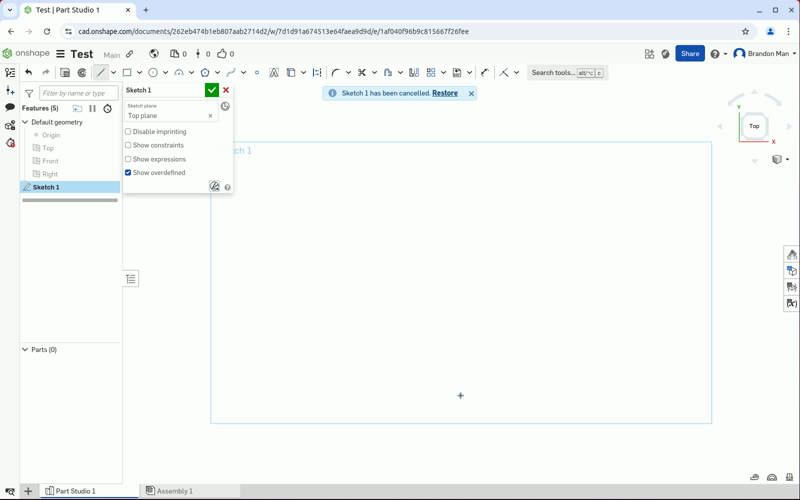
mouse_move(558, 395)
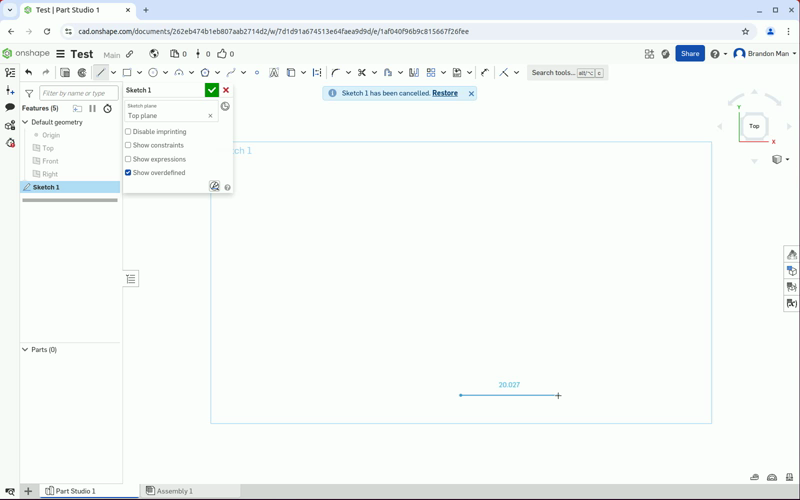
click(558, 395)
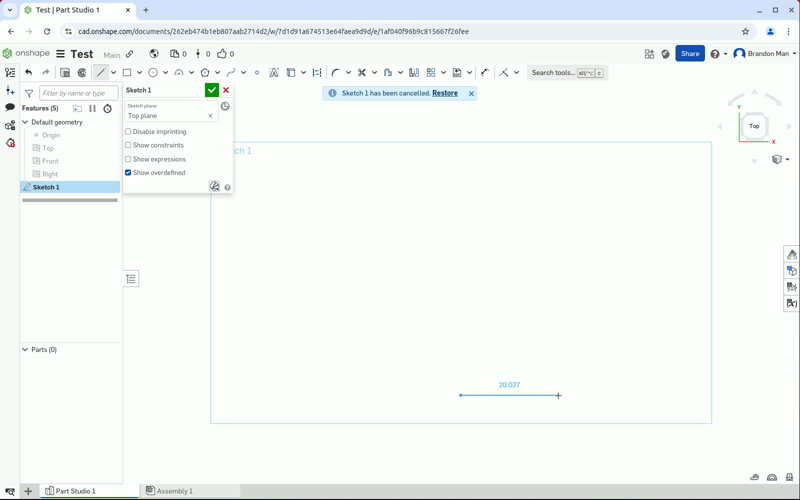
key_up(shift)
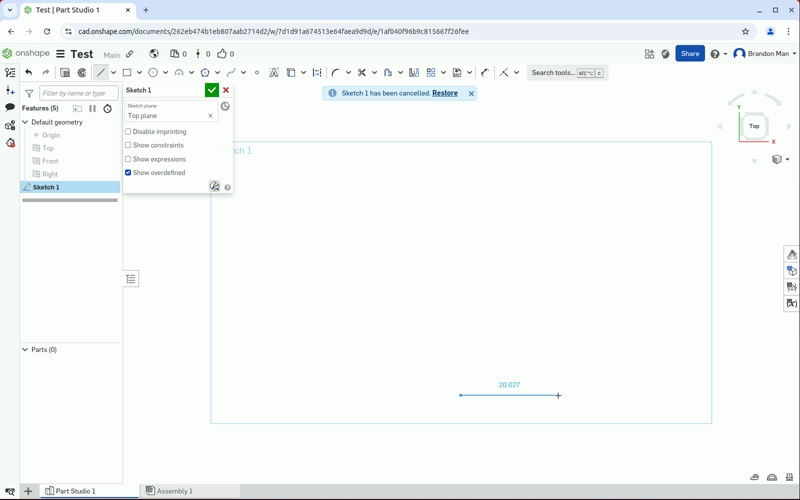
key_down(shift)
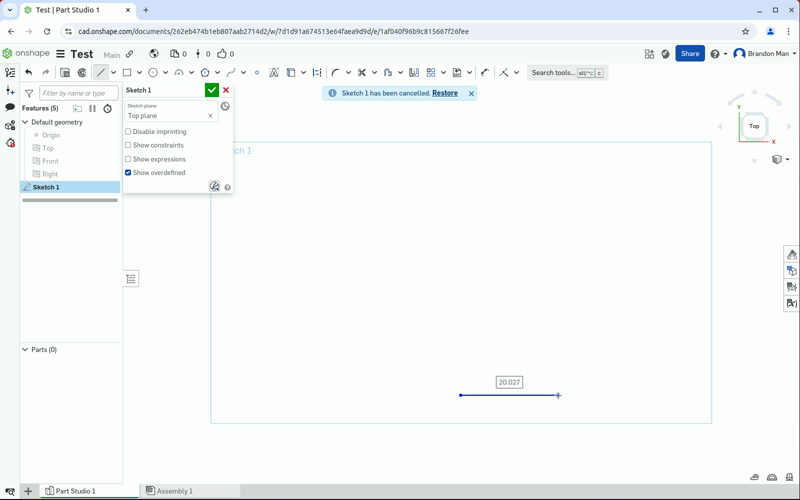
mouse_move(558, 282)
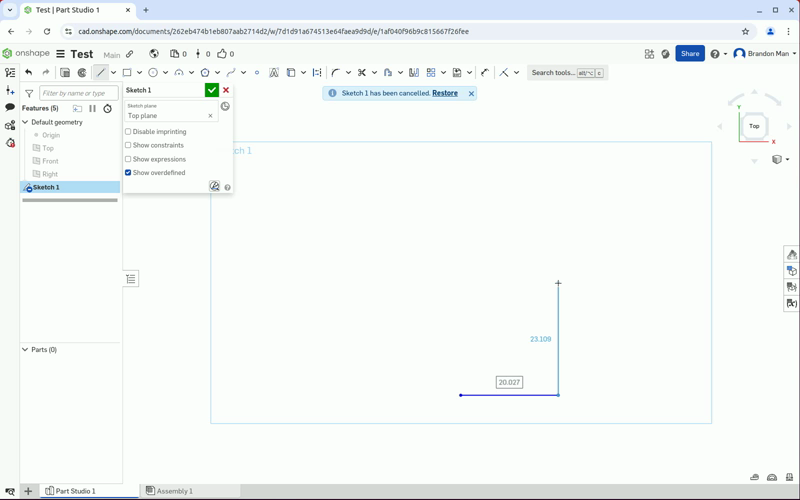
click(558, 282)
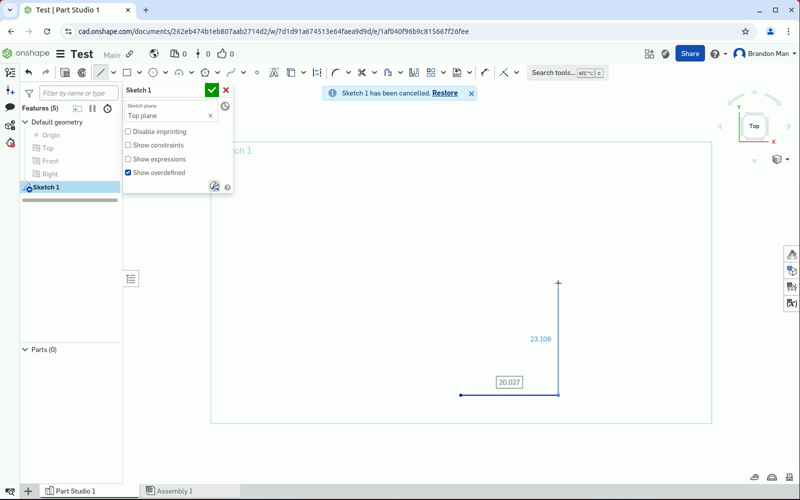
key_up(shift)
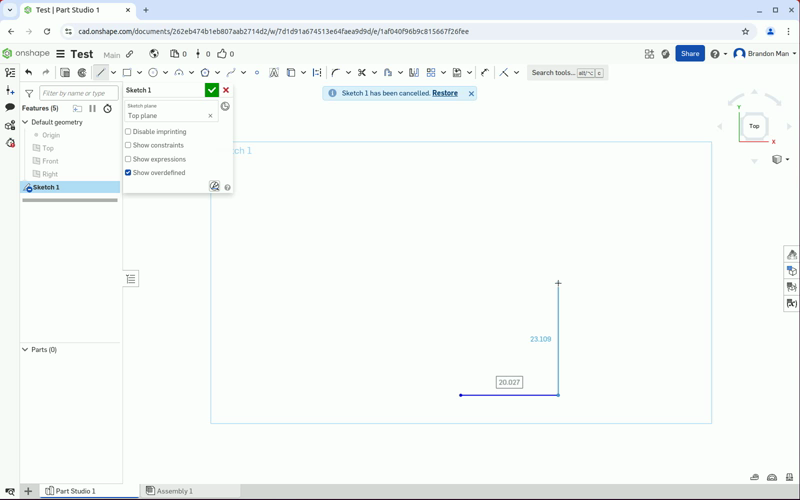
key_down(shift)
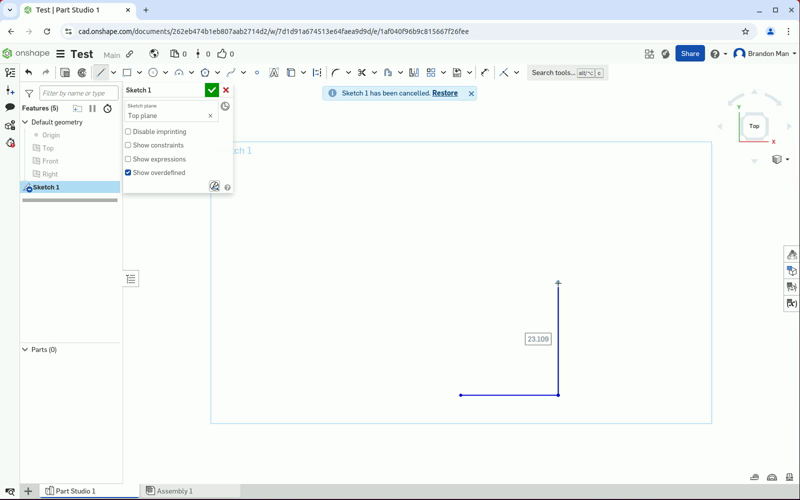
mouse_move(460, 282)
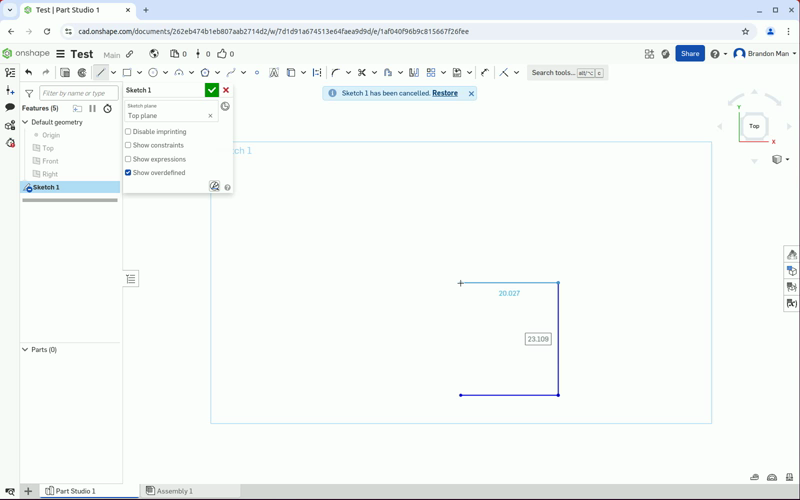
click(460, 282)
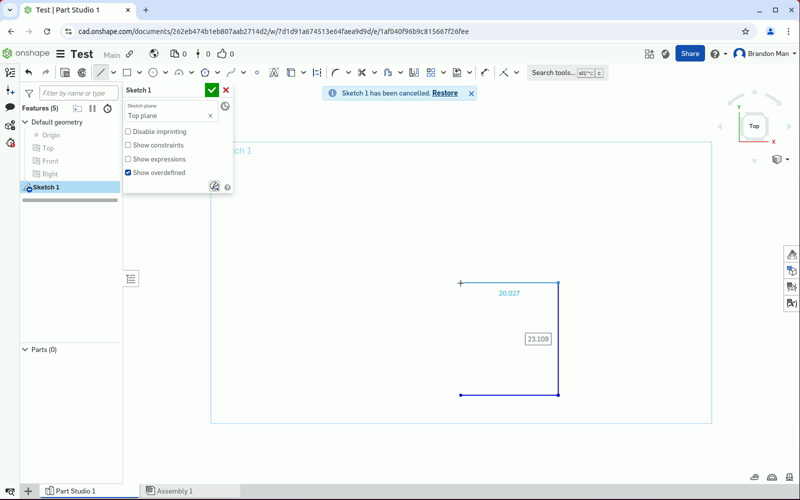
key_up(shift)
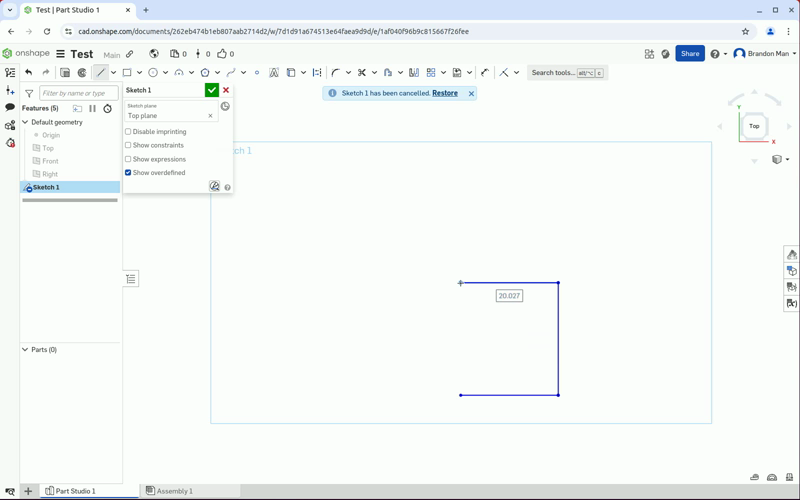
key_down(shift)
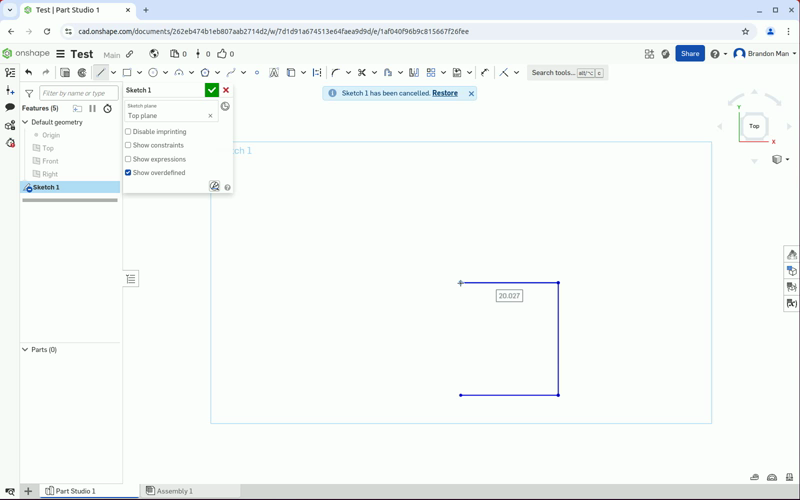
mouse_move(460, 395)
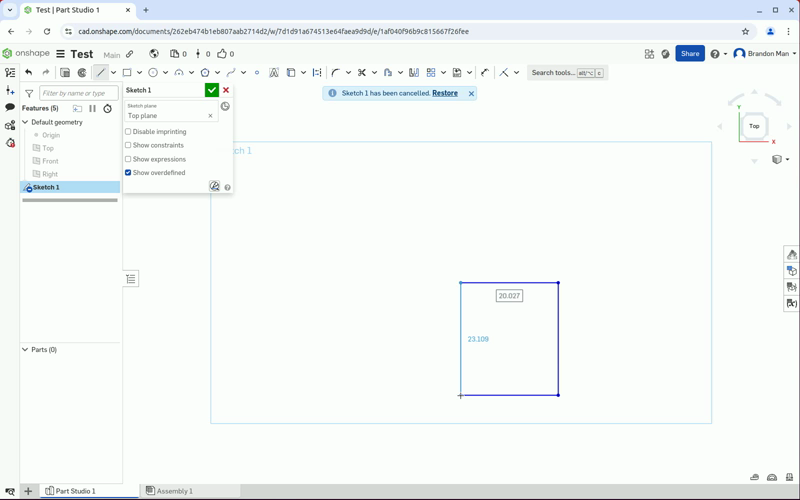
key_up(shift)
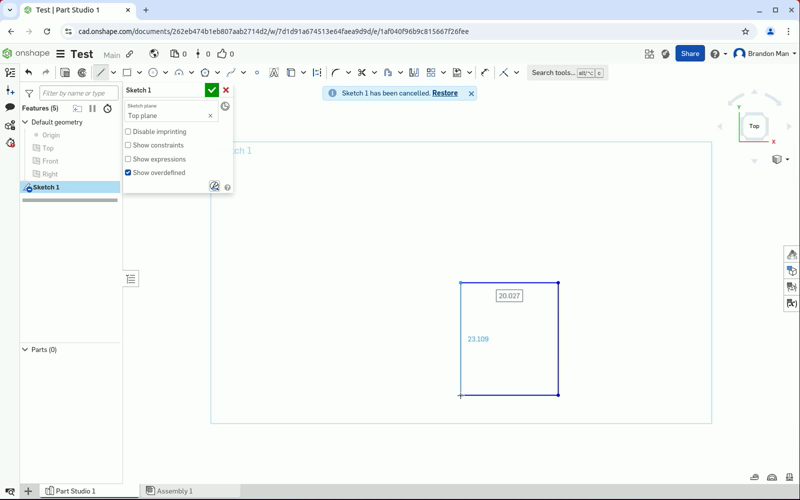
click(460, 395)
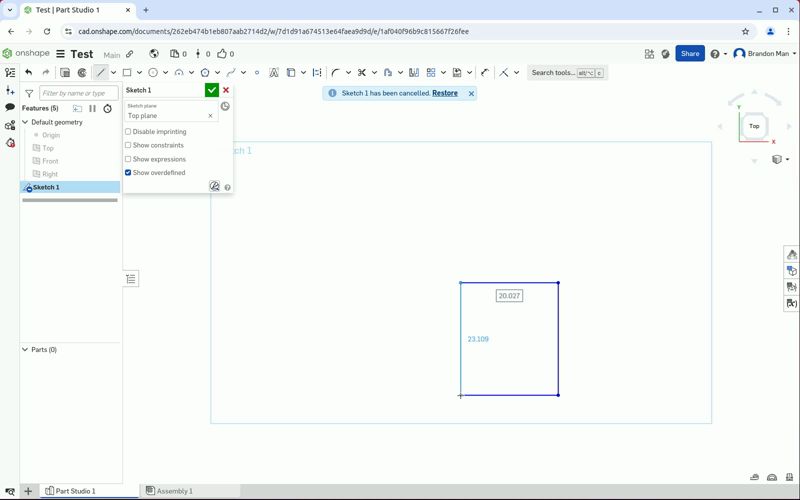
key(esc)
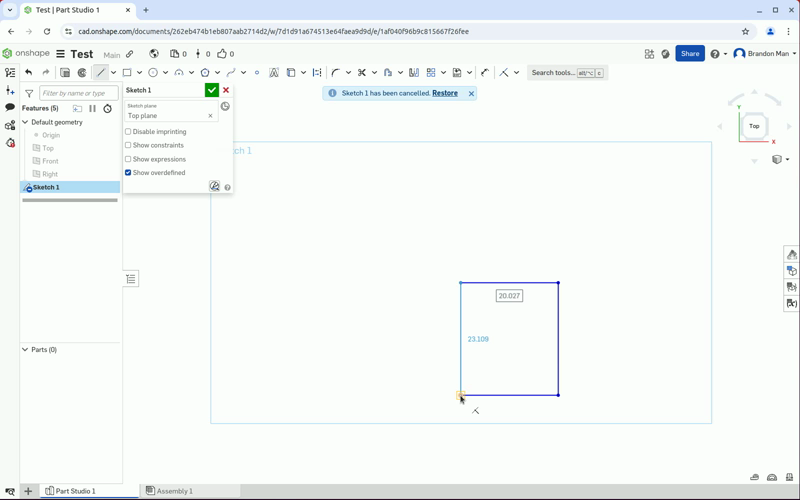
mouse_move(510, 382)
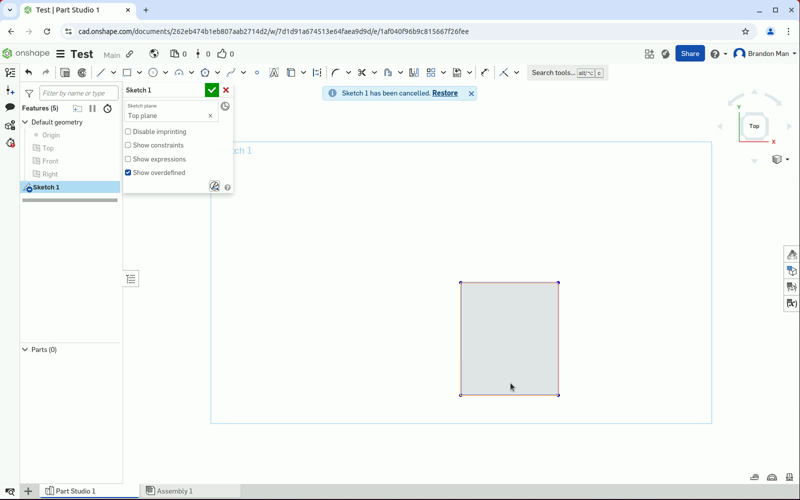
click(510, 382)
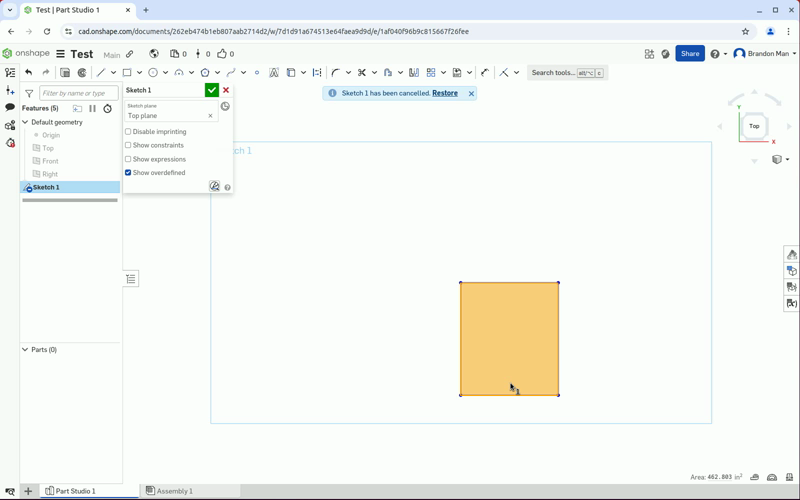
mouse_move(73, 352)
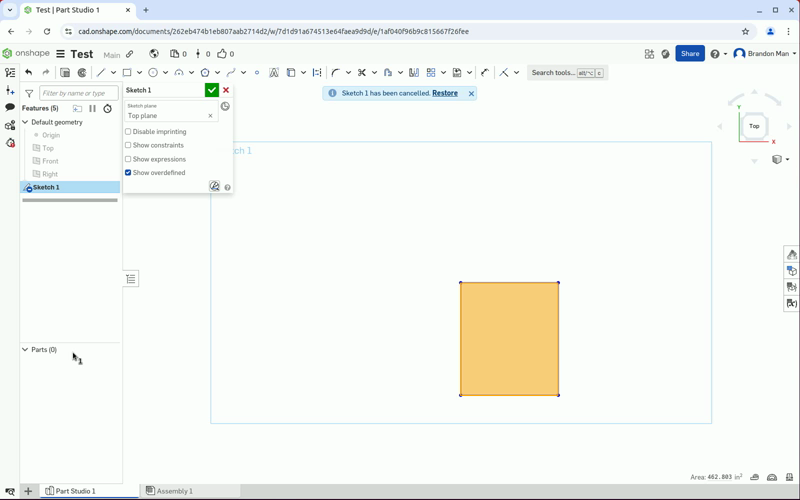
key(shift+y)
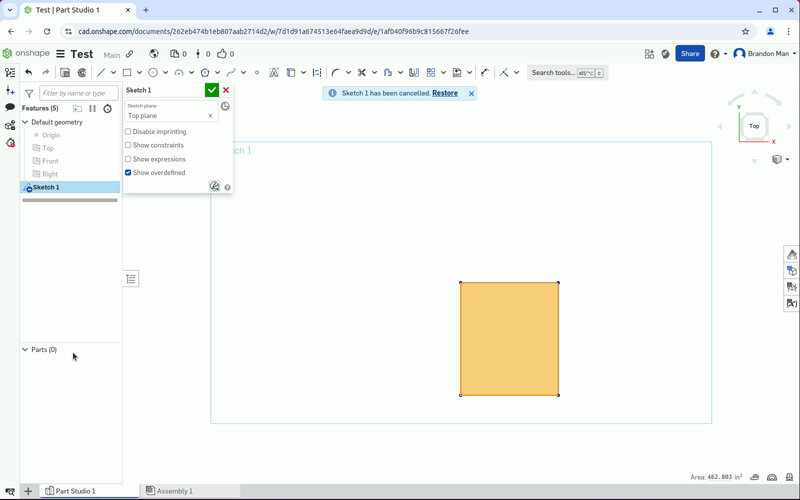
key(shift+e)
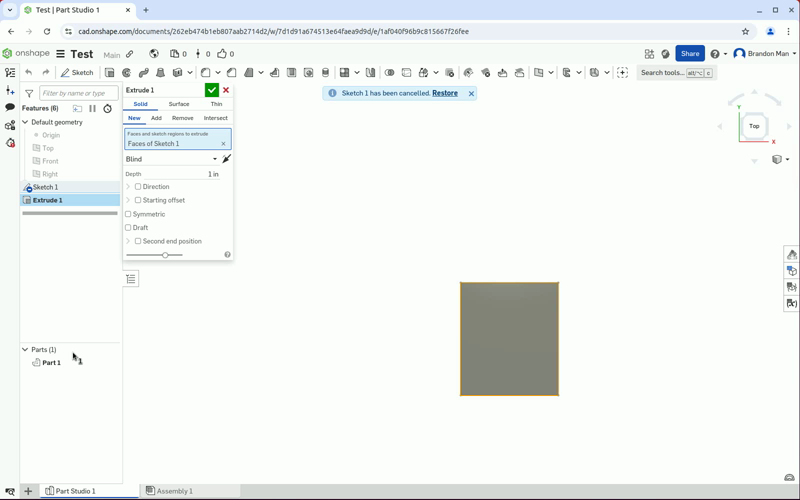
mouse_move(143, 106)
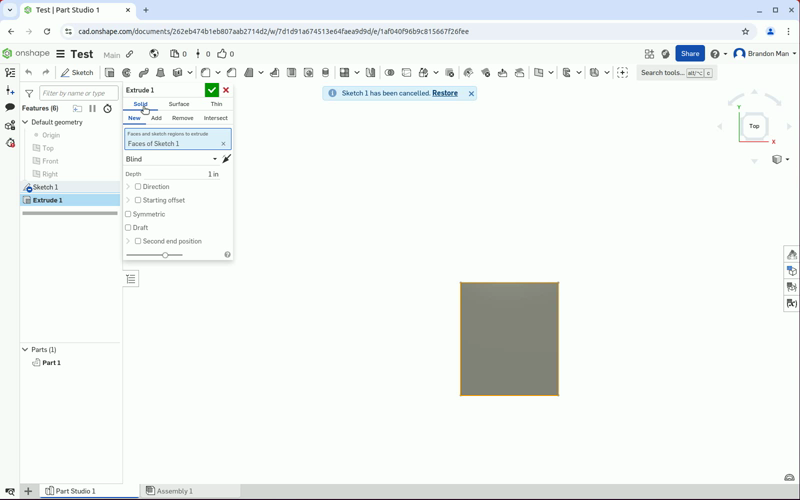
click(143, 106)
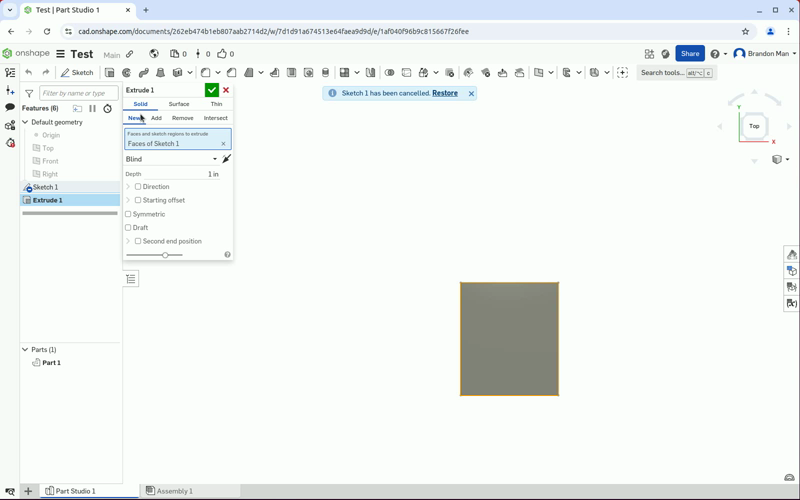
mouse_move(137, 120)
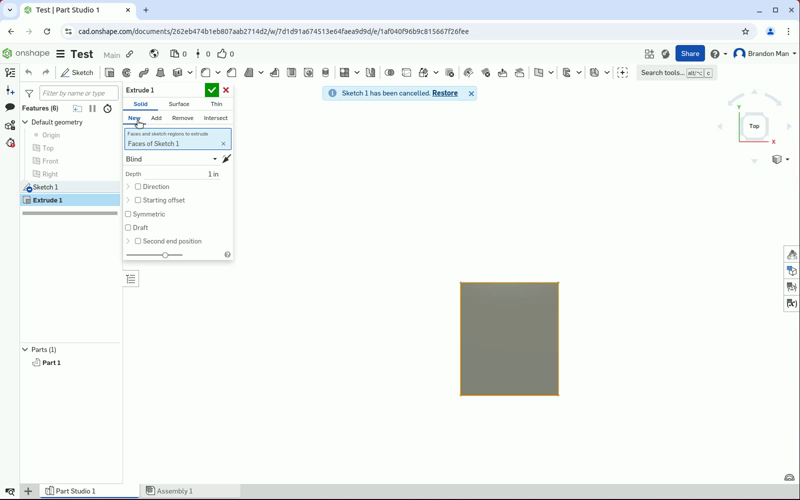
click(137, 120)
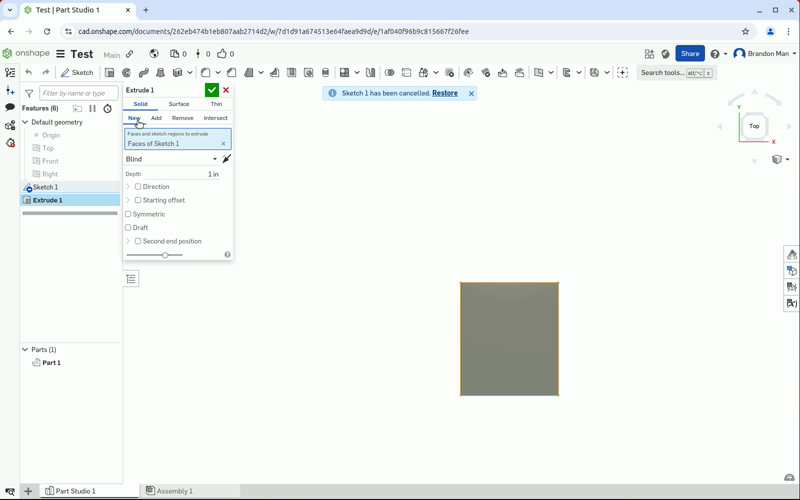
key(tab, 4)
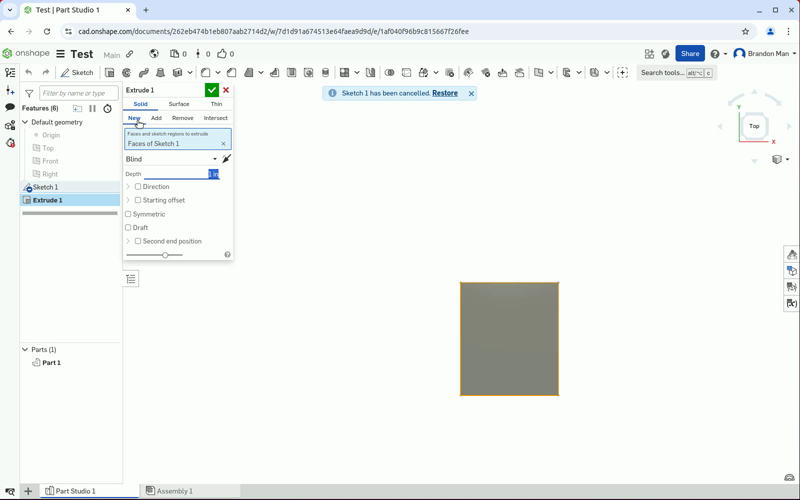
text(0.481)
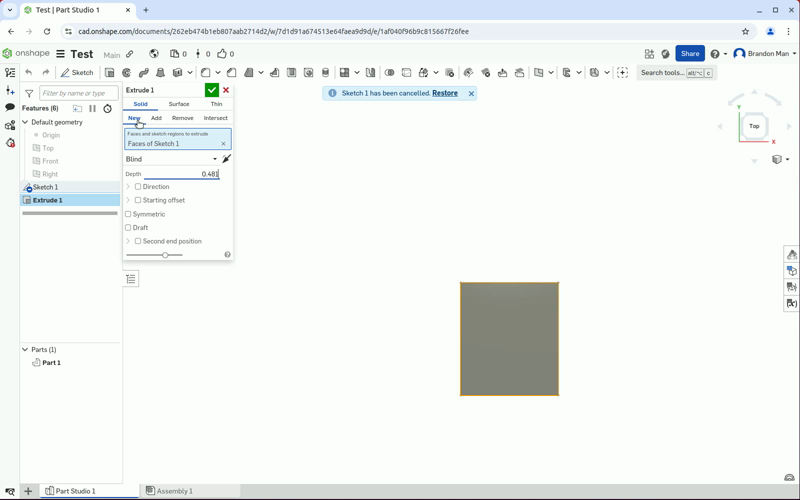
key(enter)
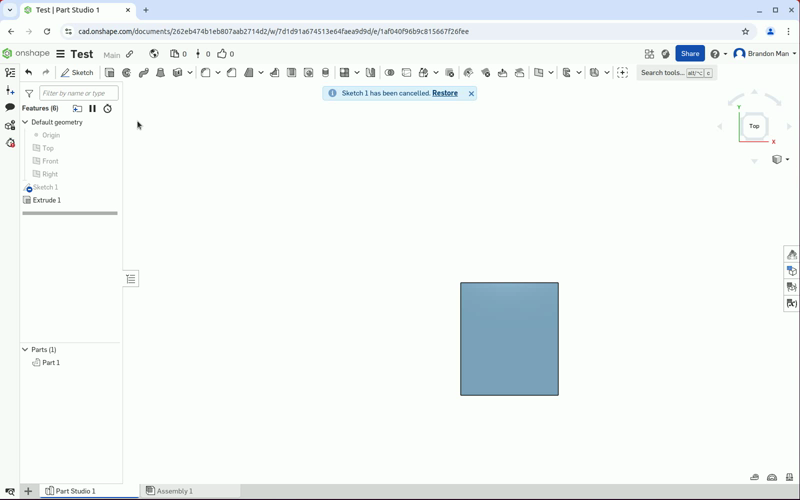
key(shift+h)
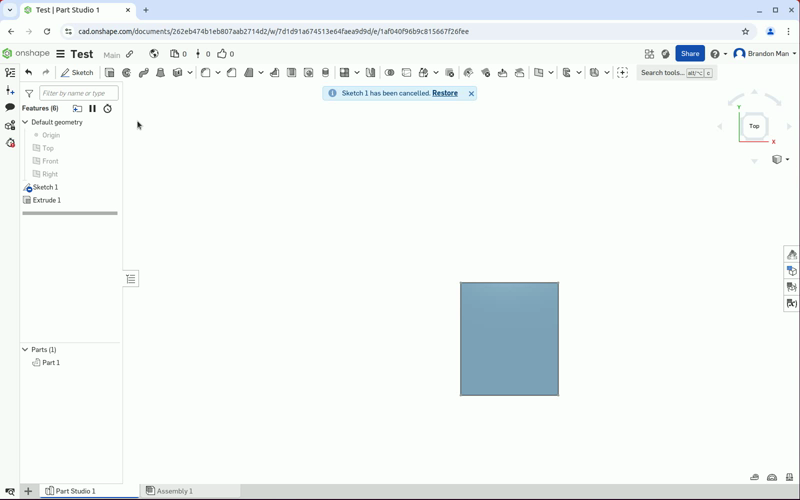
key(shift+h)
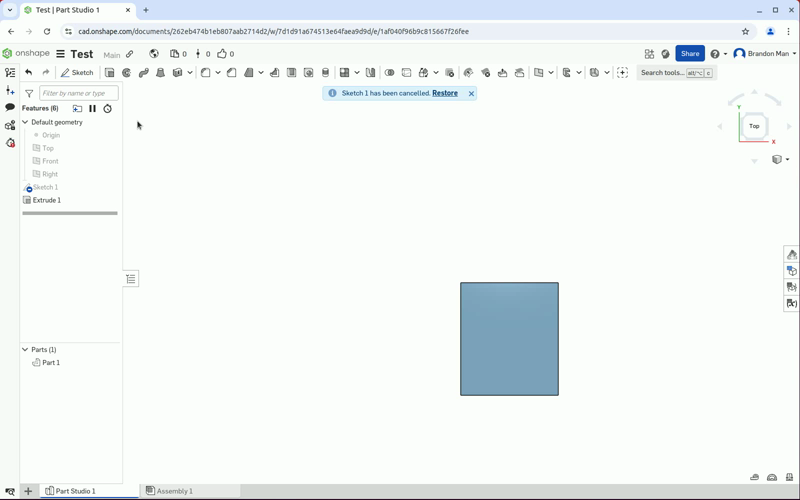
mouse_move(73, 189)
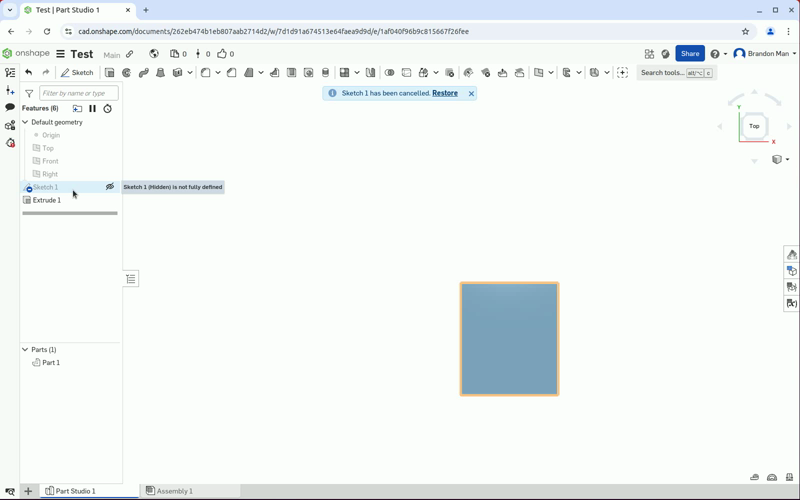
click(73, 189)
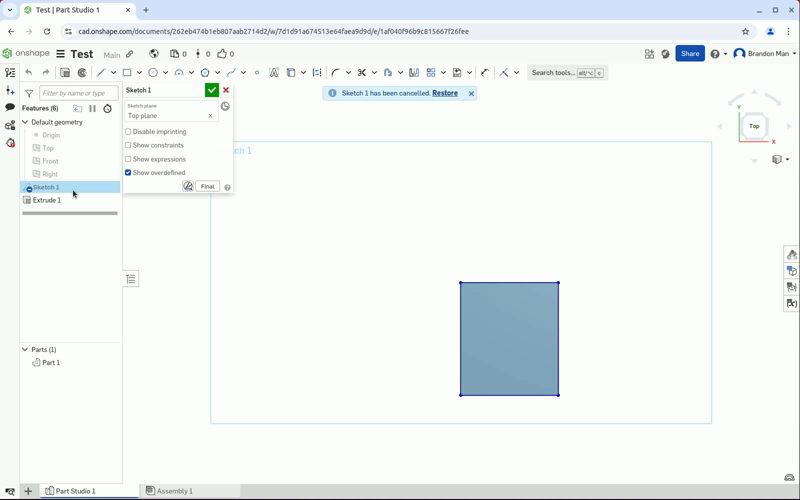
mouse_move(229, 92)
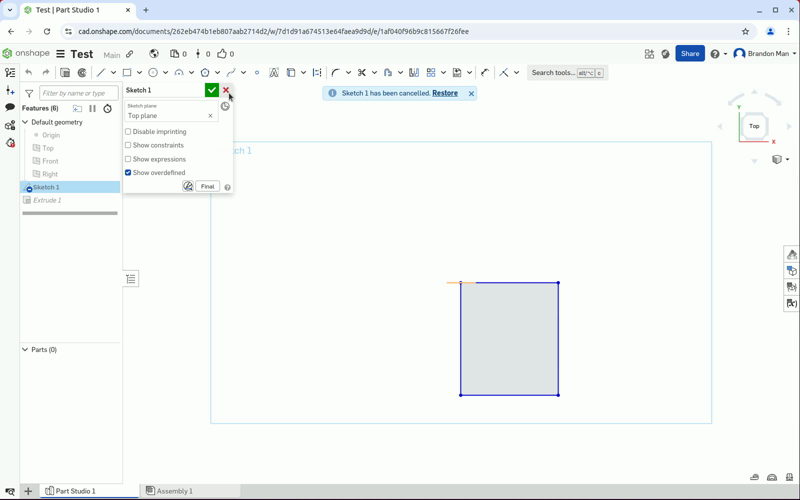
click(229, 92)
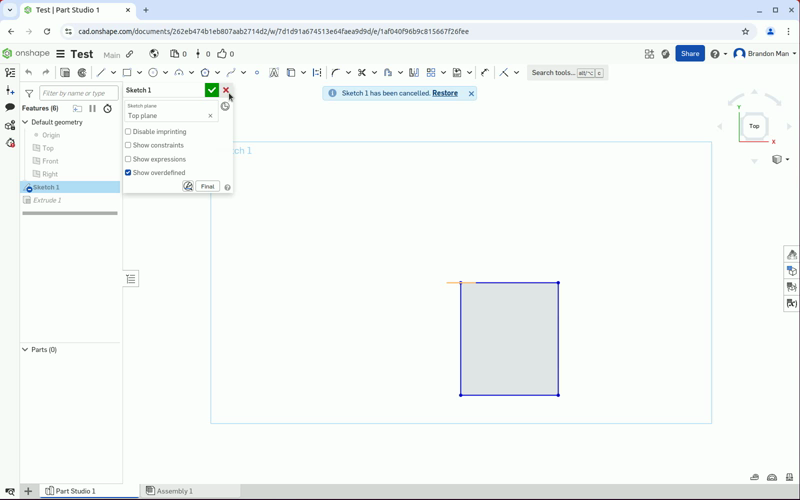
key(shift+s)
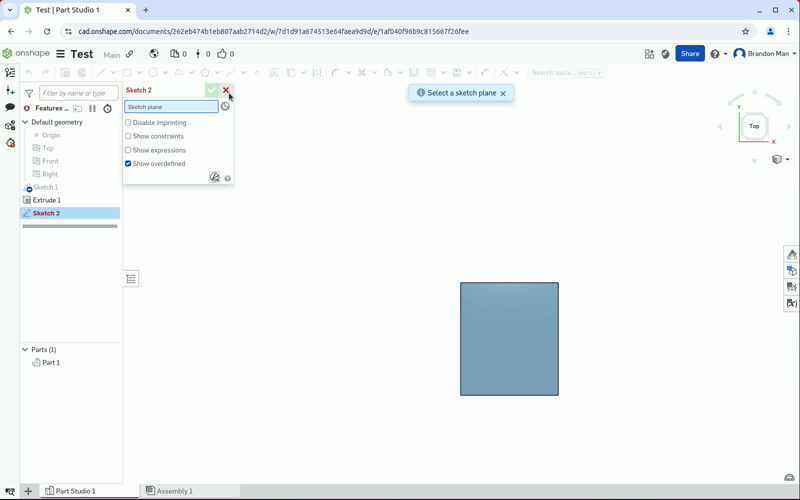
mouse_move(73, 150)
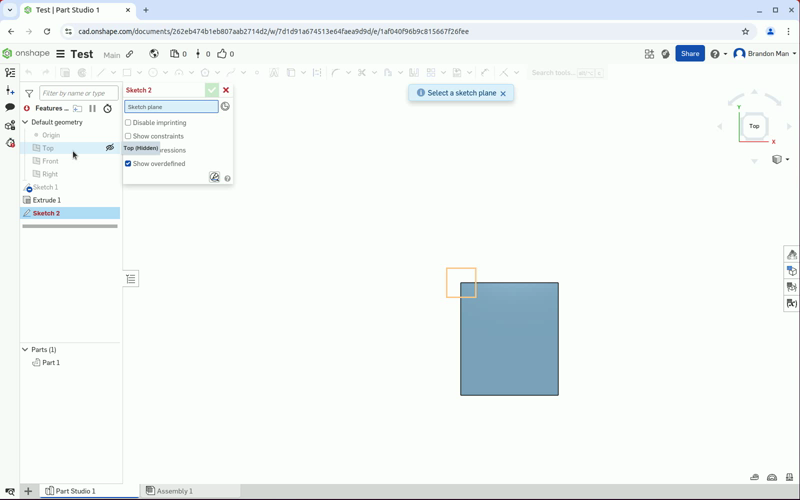
click(73, 150)
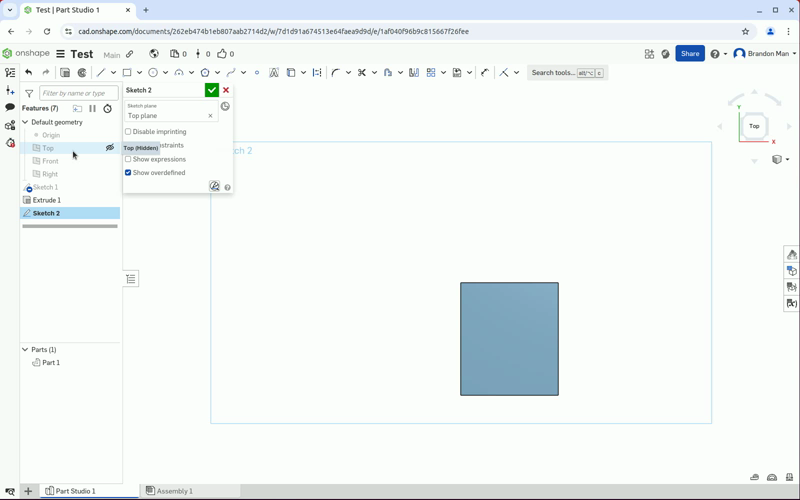
mouse_move(73, 352)
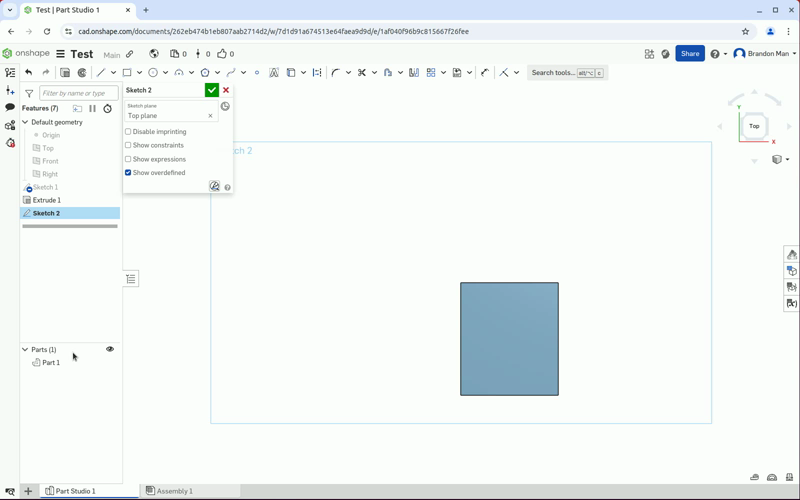
key(y)
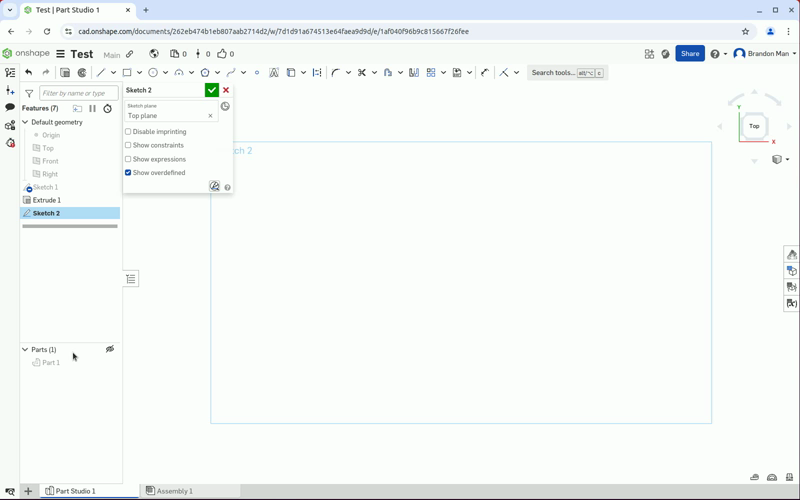
key(l)
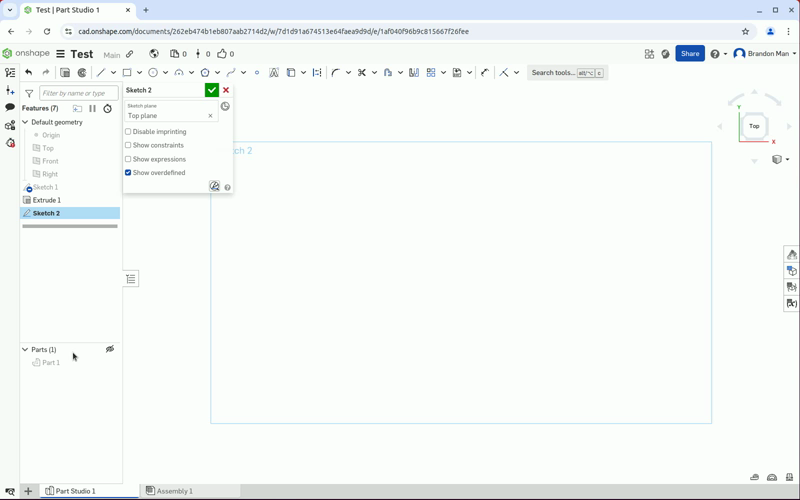
key_down(shift)
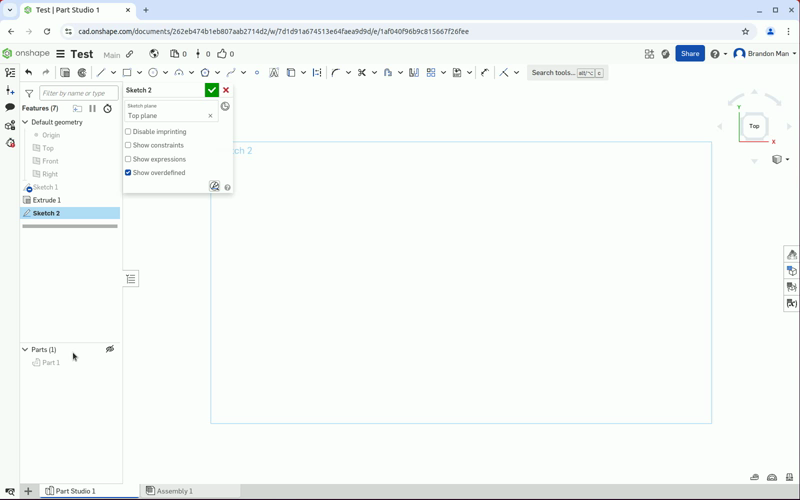
mouse_move(460, 395)
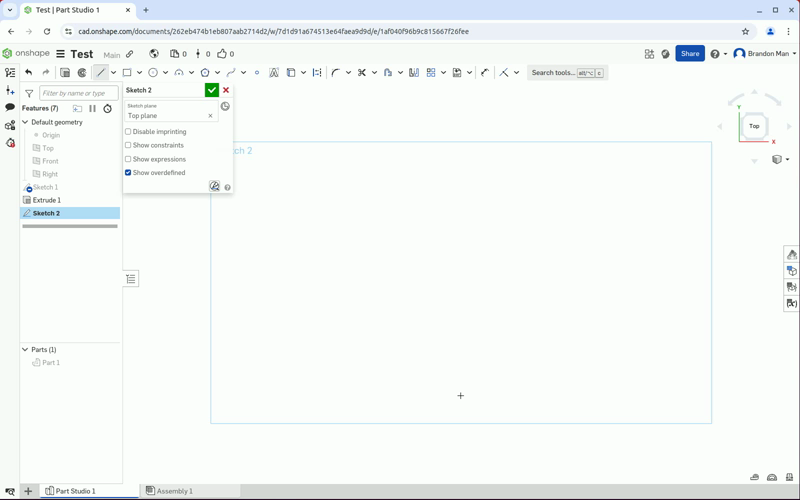
click(460, 395)
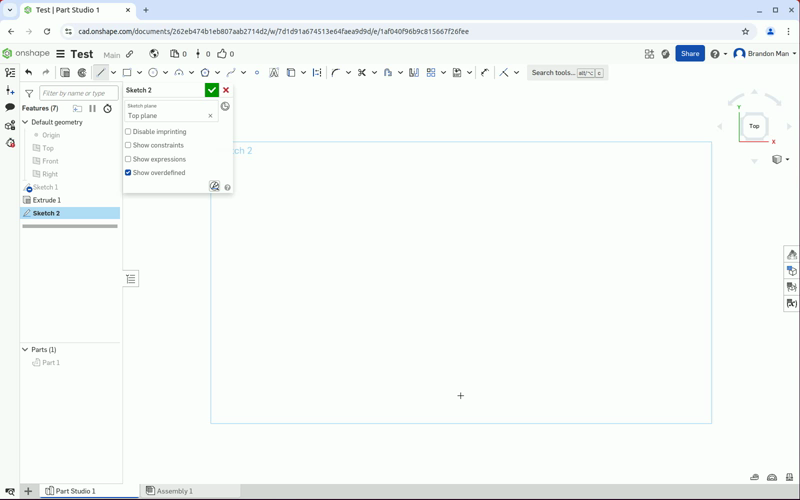
key_up(shift)
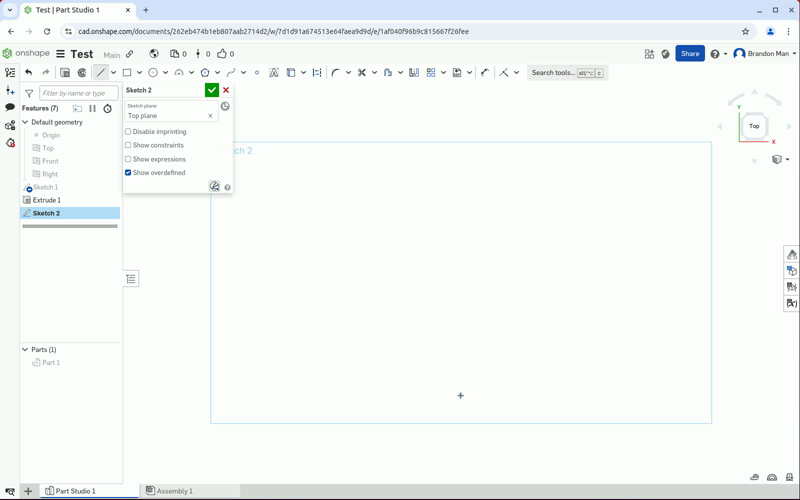
key_down(shift)
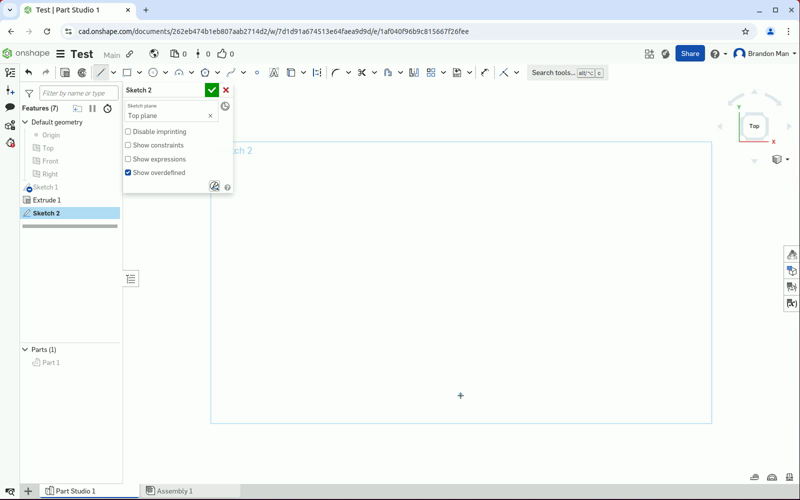
mouse_move(558, 395)
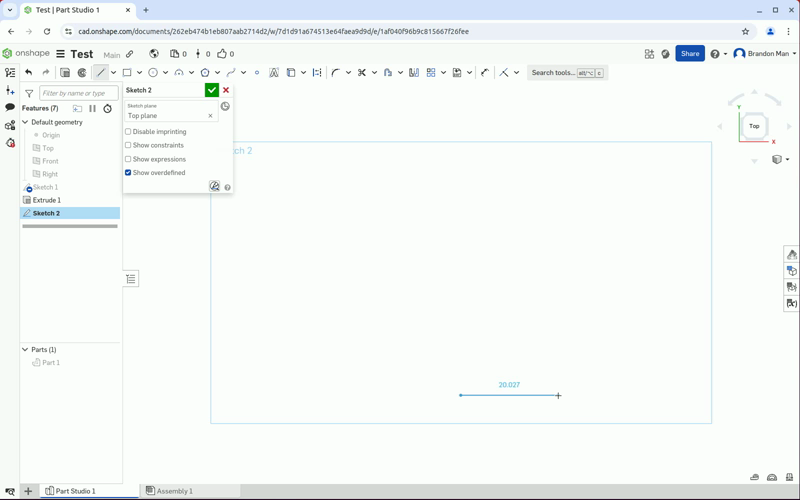
click(558, 395)
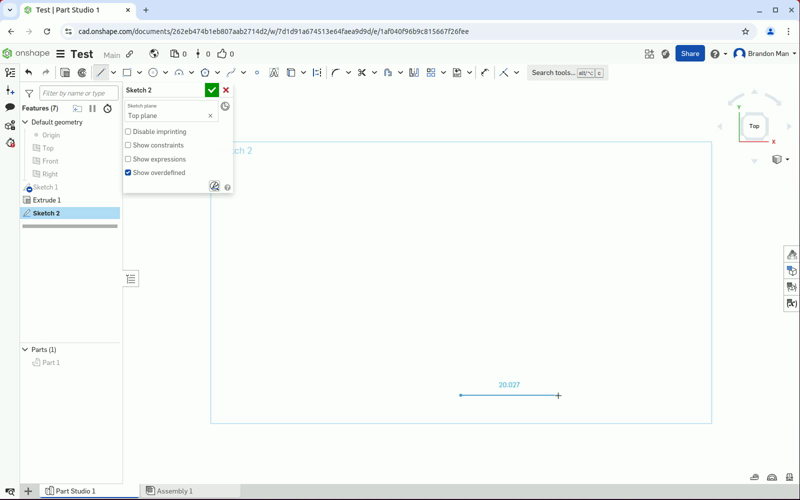
key_up(shift)
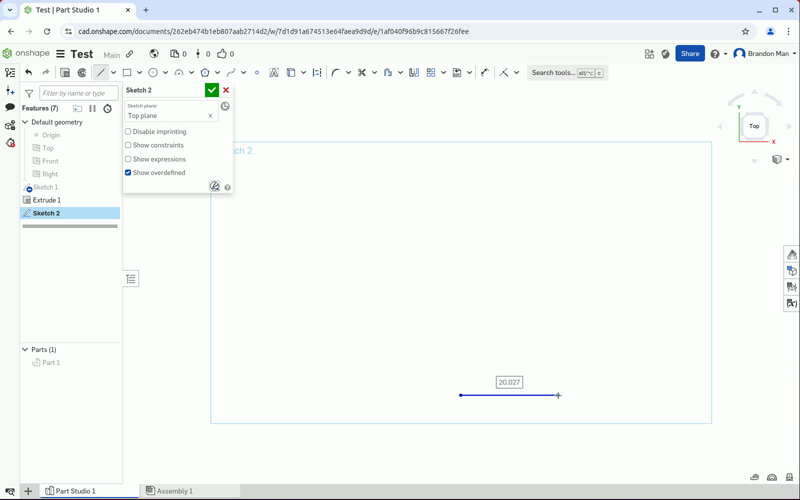
key_down(shift)
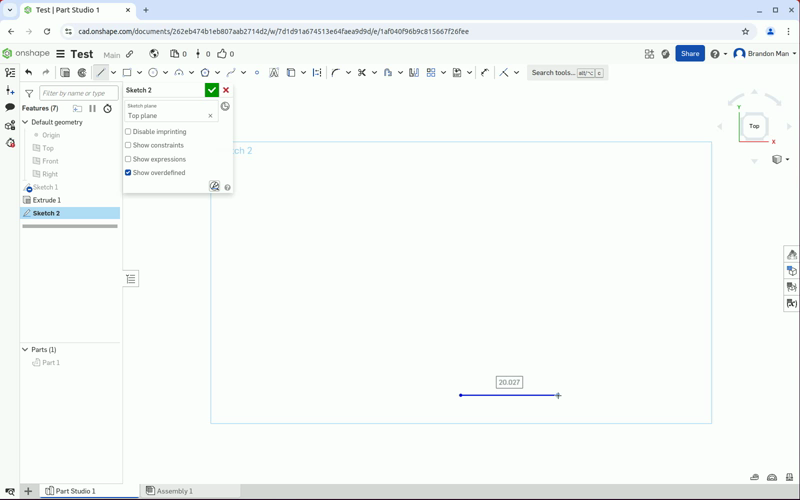
mouse_move(558, 282)
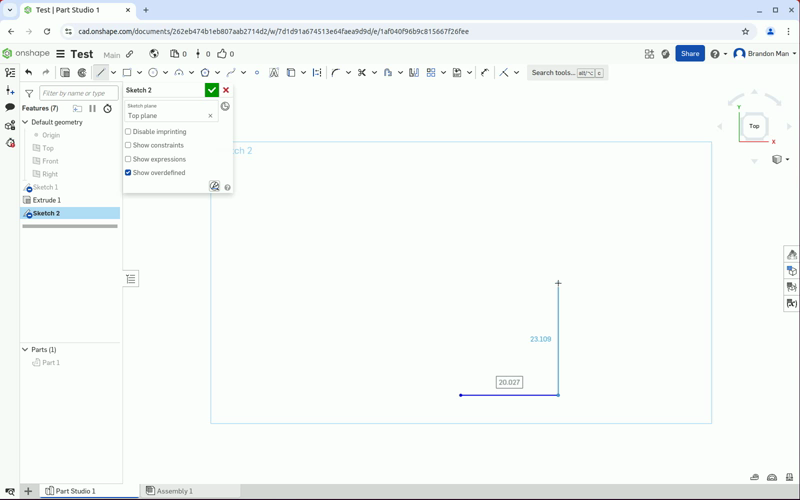
click(558, 282)
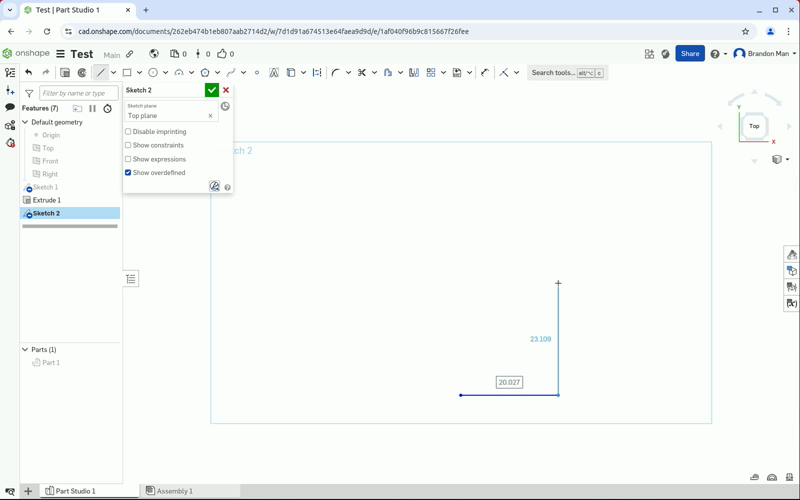
key_up(shift)
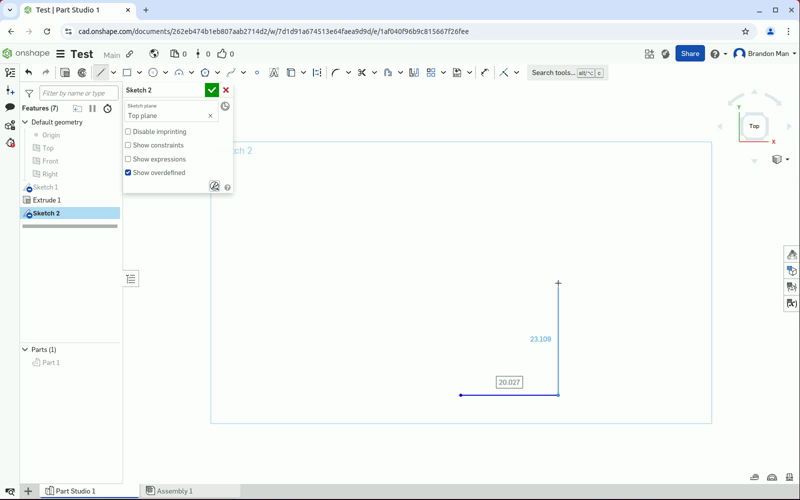
key_down(shift)
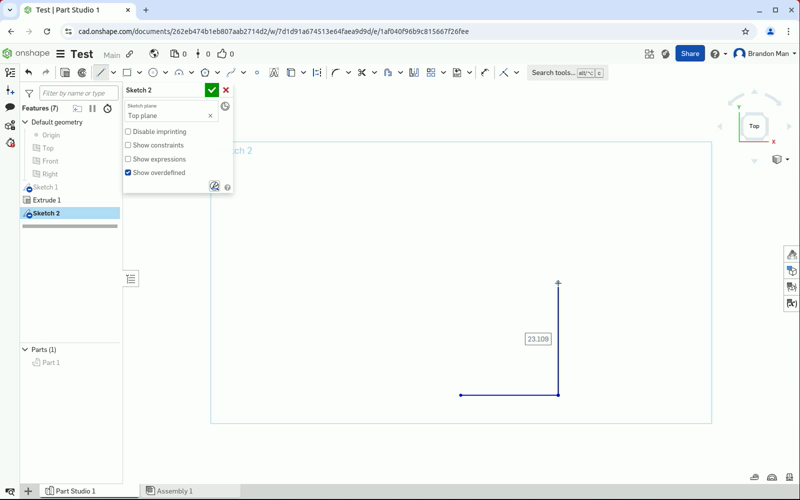
mouse_move(460, 282)
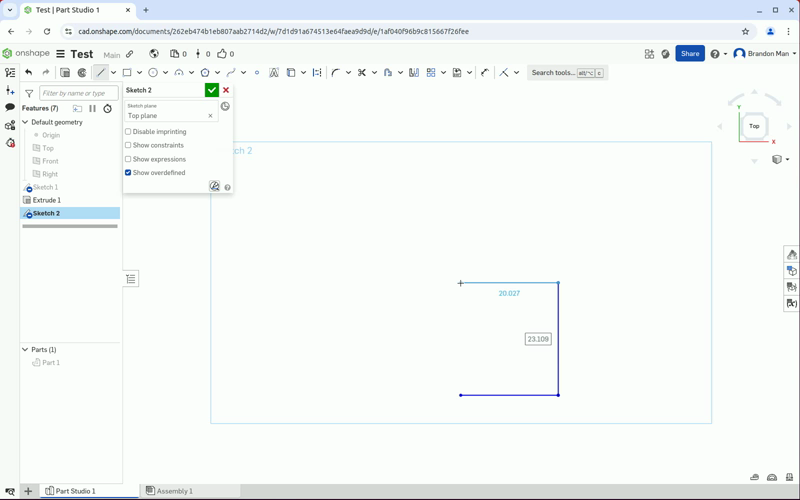
click(460, 282)
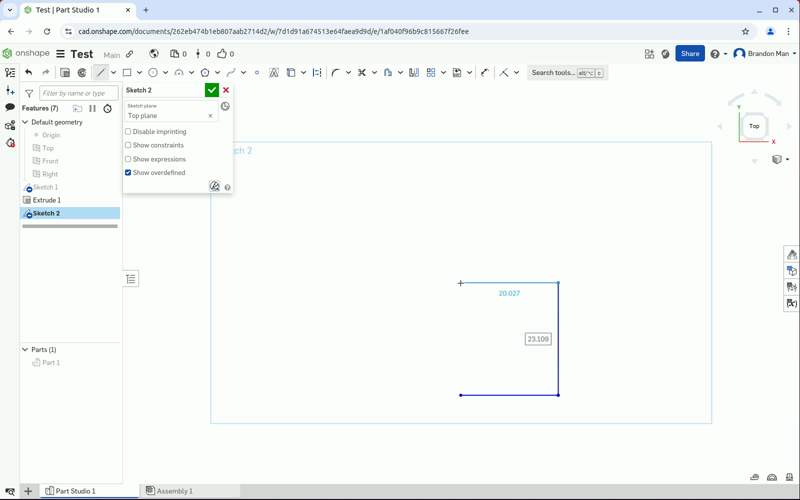
key_up(shift)
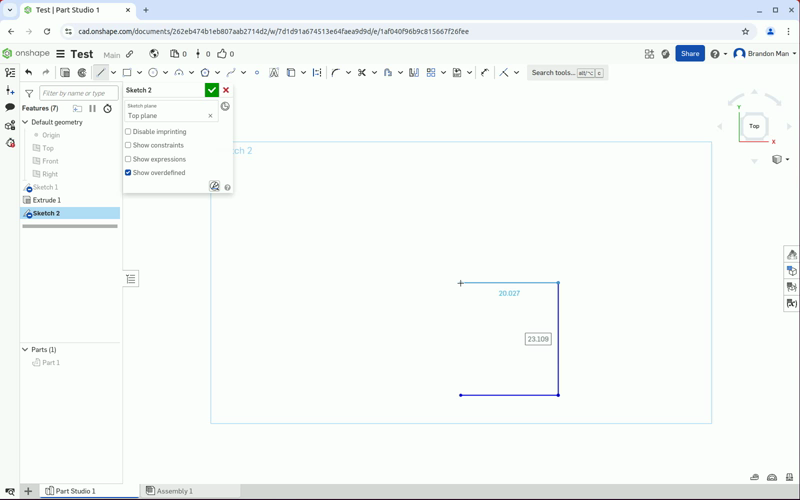
key_down(shift)
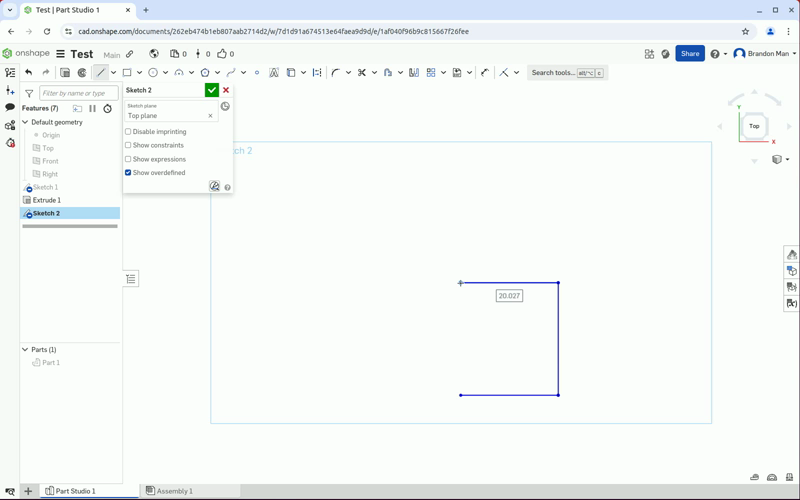
mouse_move(460, 395)
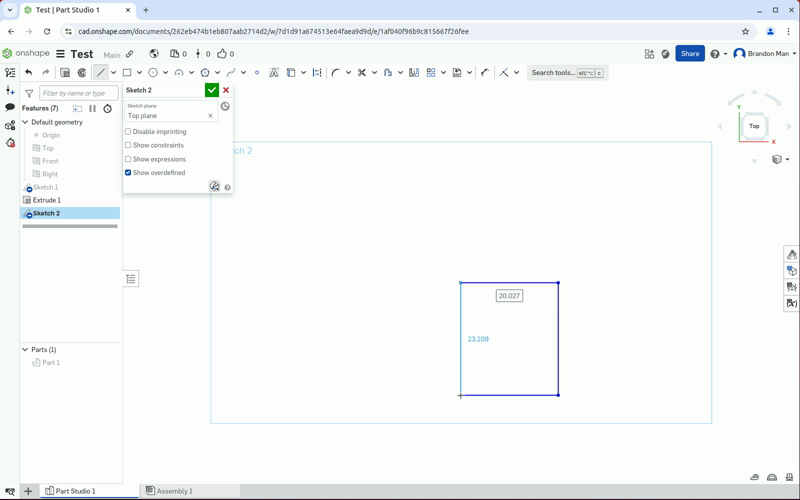
key_up(shift)
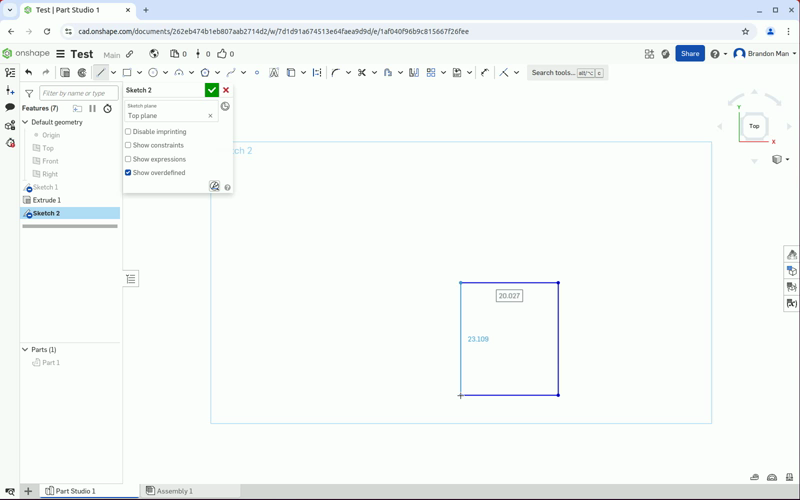
click(460, 395)
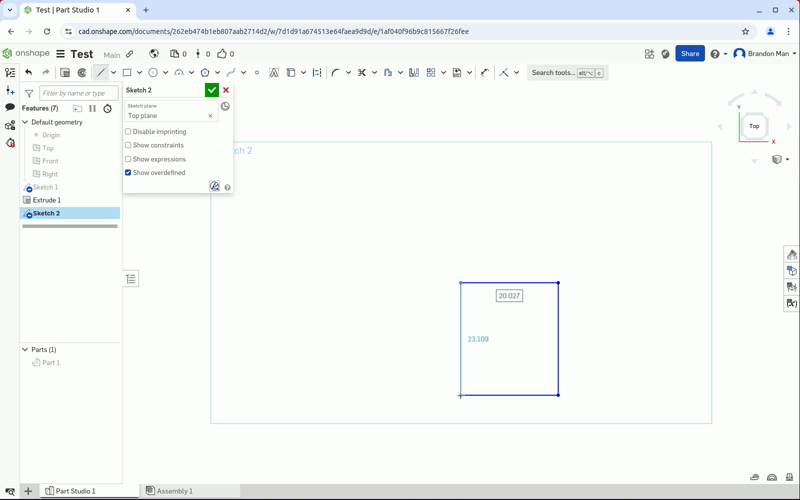
key(esc)
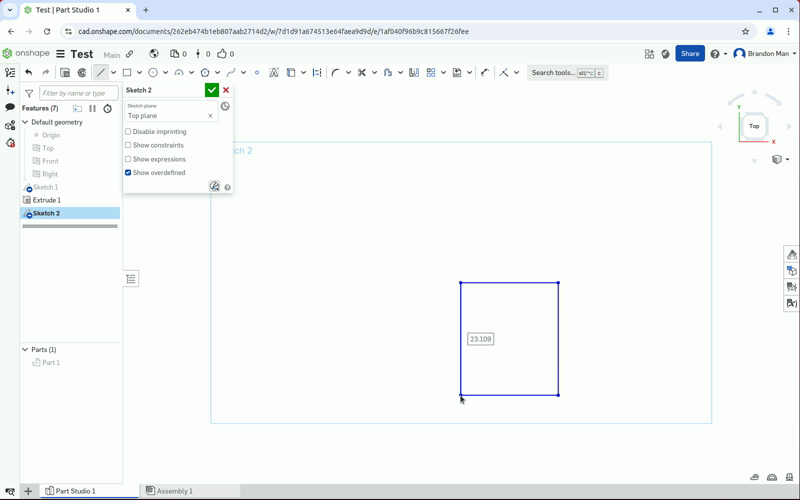
mouse_move(489, 292)
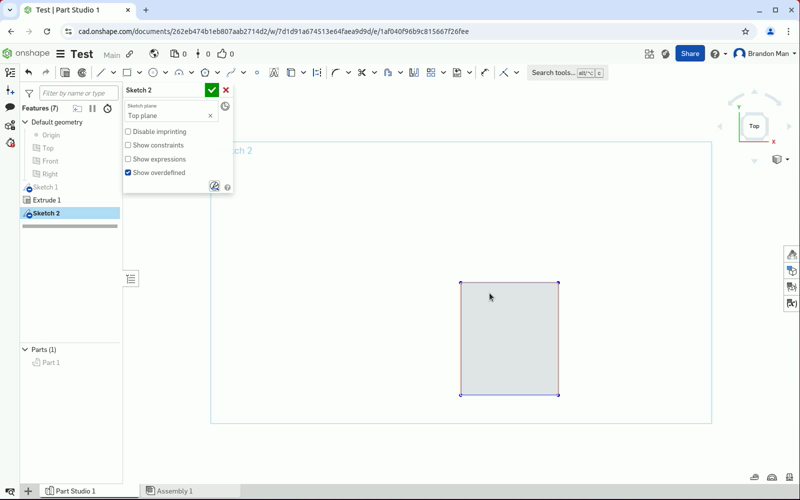
click(489, 292)
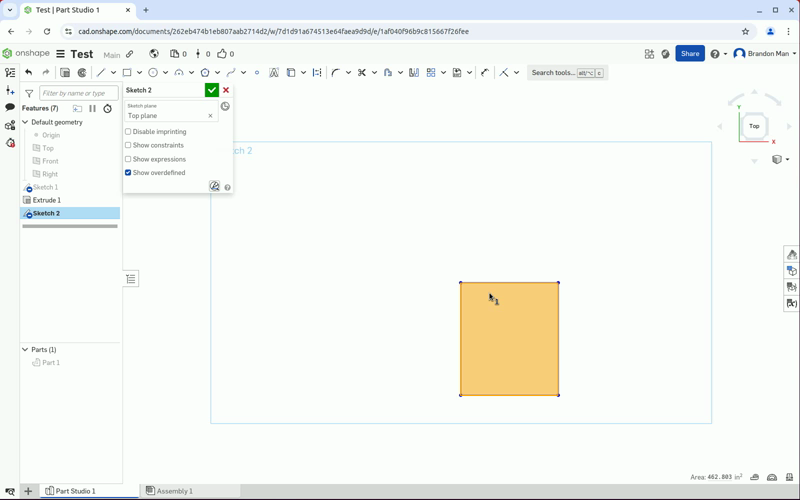
mouse_move(73, 352)
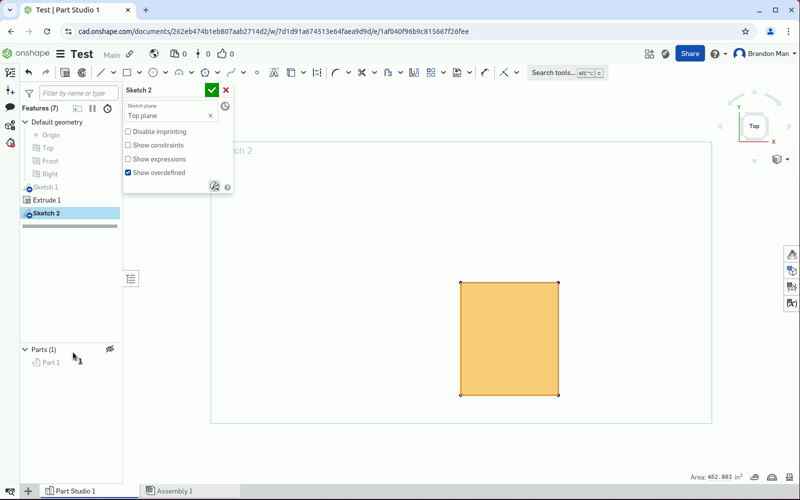
key(shift+y)
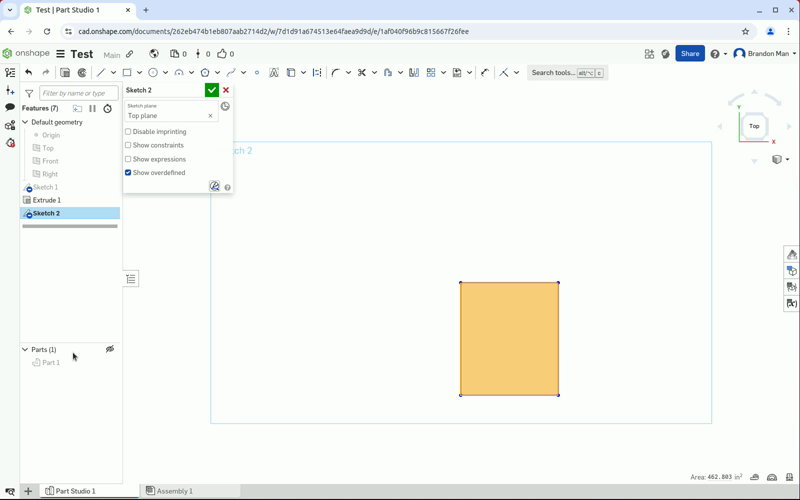
key(shift+e)
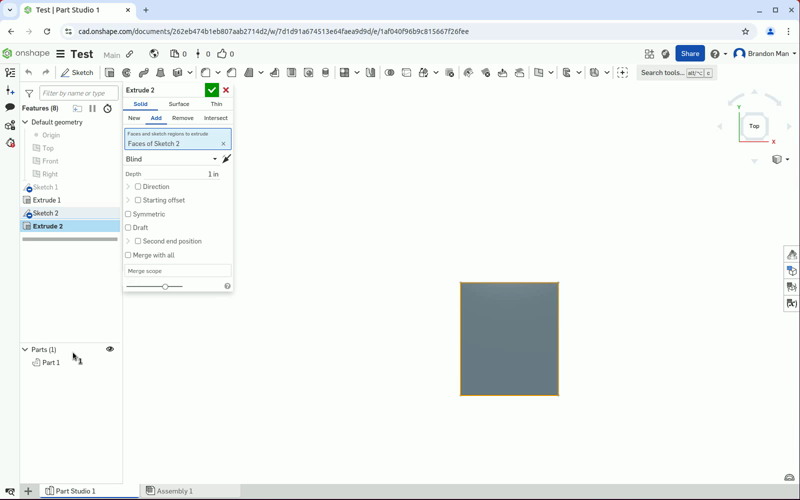
mouse_move(143, 106)
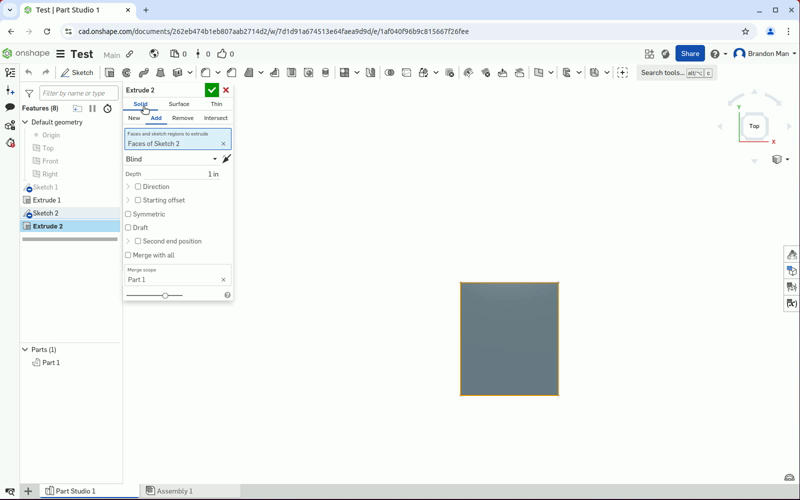
click(143, 106)
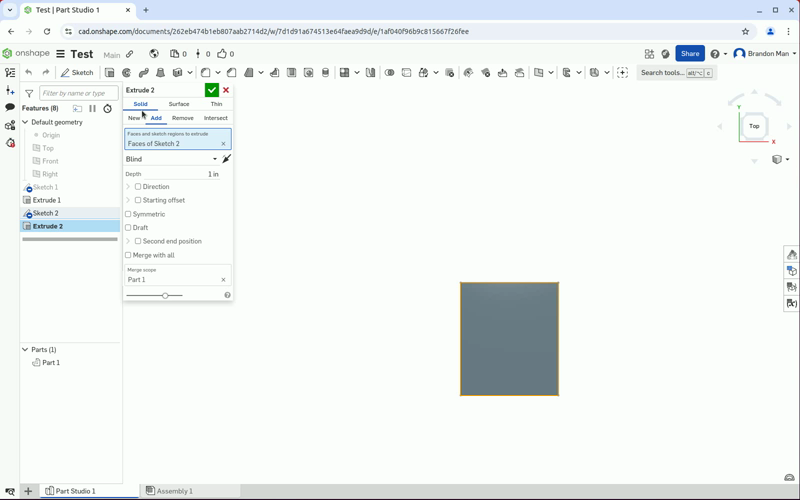
mouse_move(137, 120)
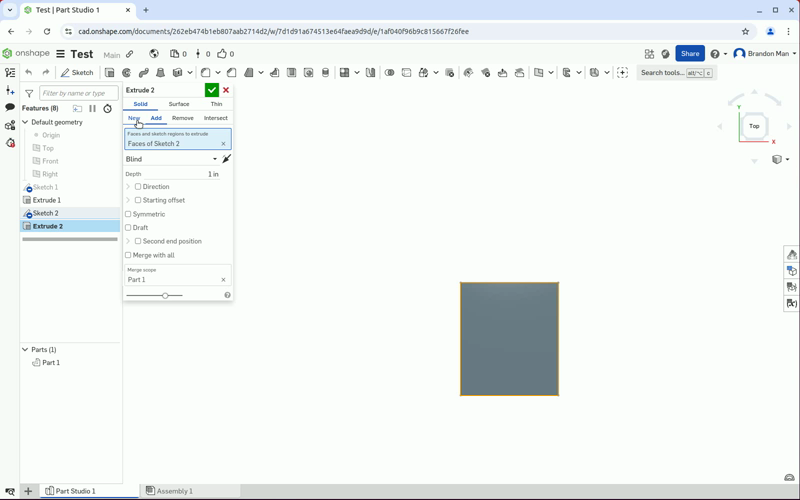
click(137, 120)
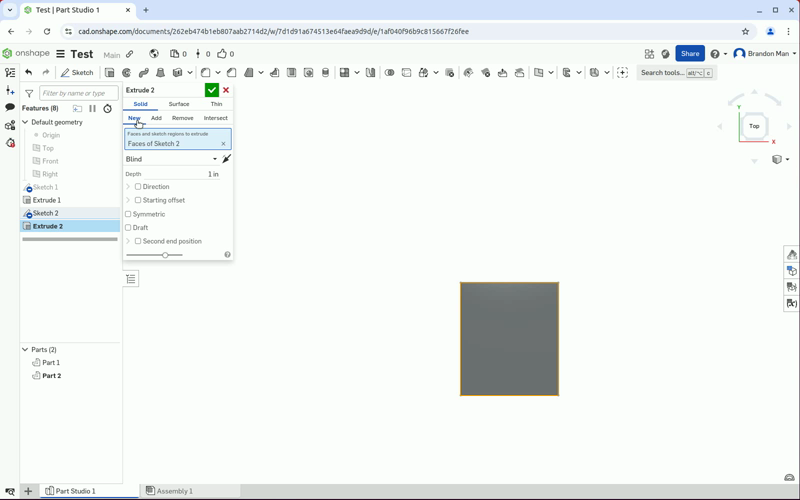
key(tab, 4)
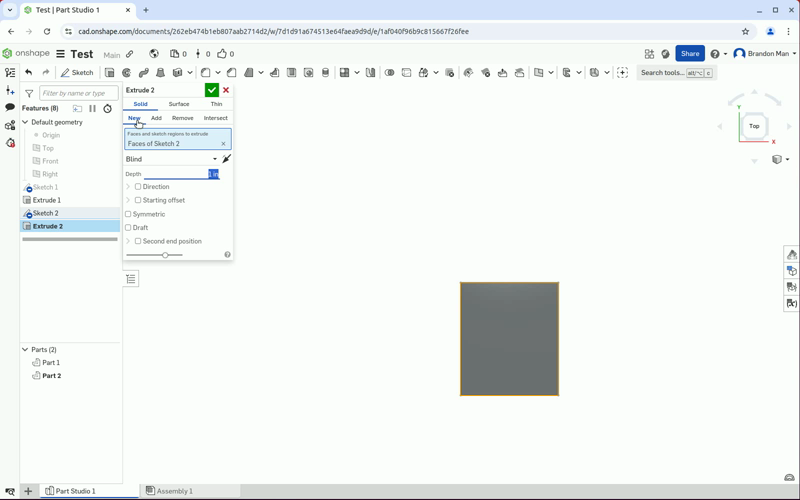
text(0.481)
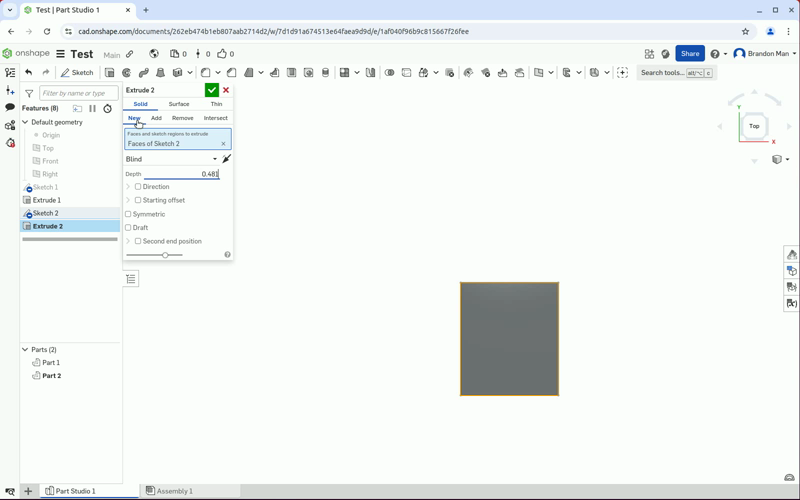
key(enter)
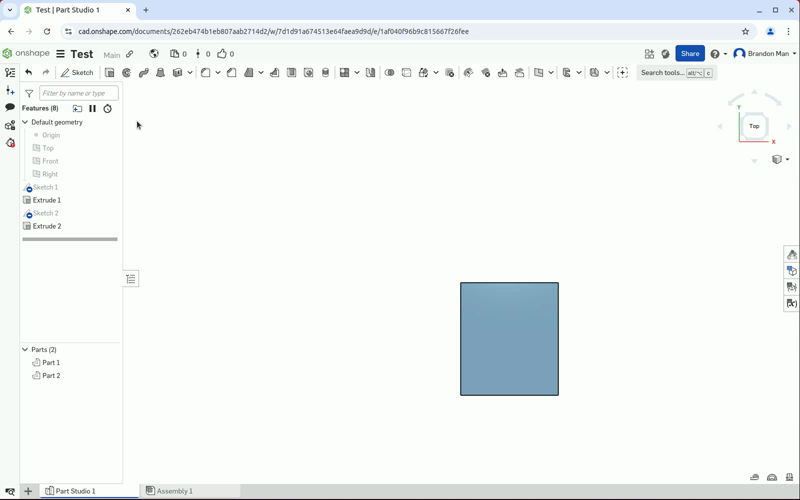
key(shift+h)
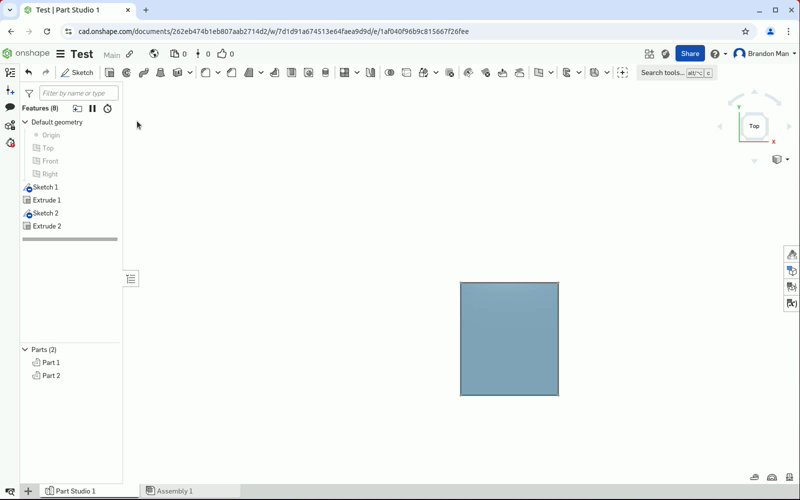
key(shift+h)
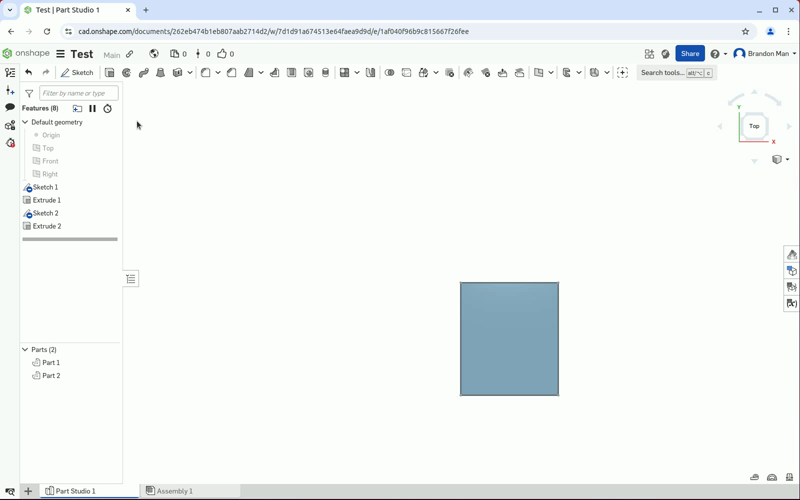
key(shift+7)
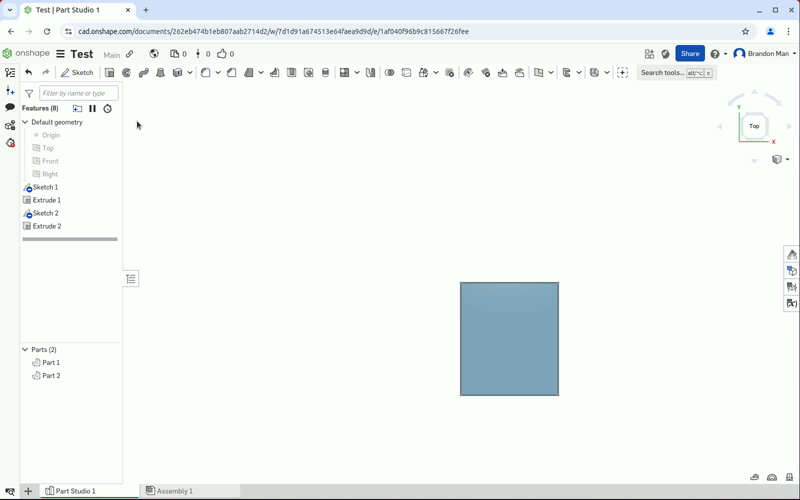
key(up, 3)
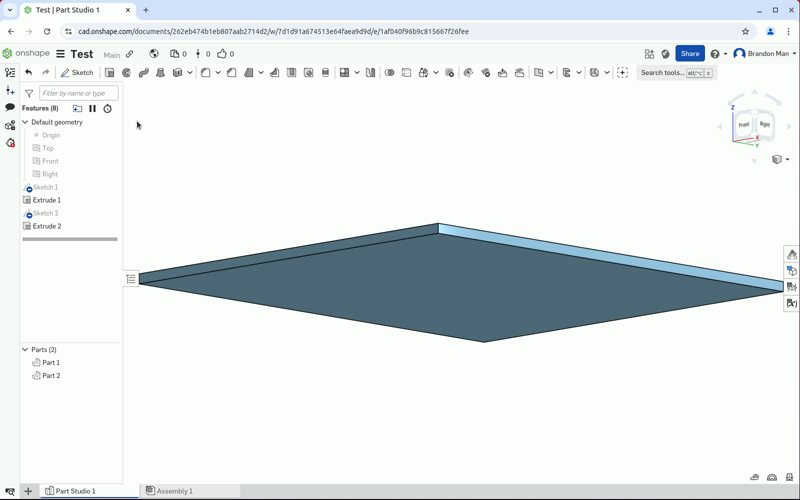
key(left, 3)
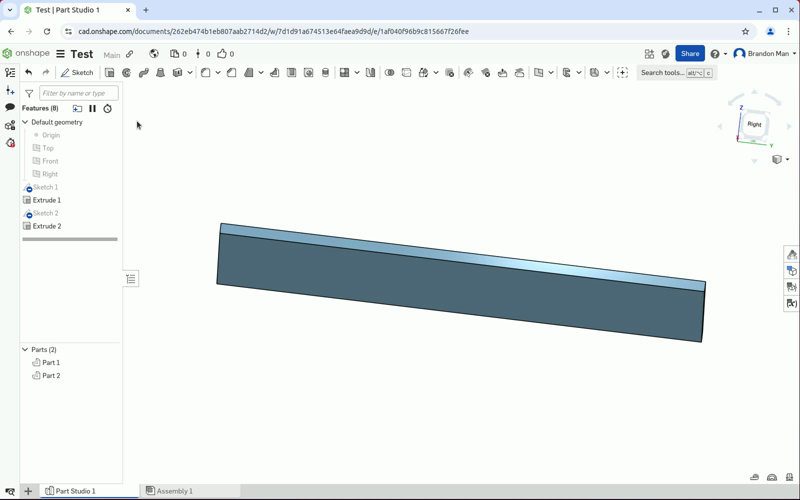
key(right, 3)
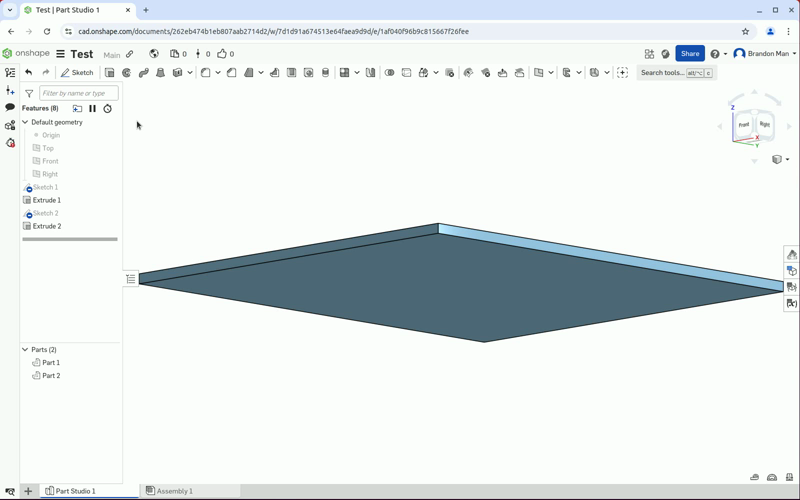
key(down, 3)
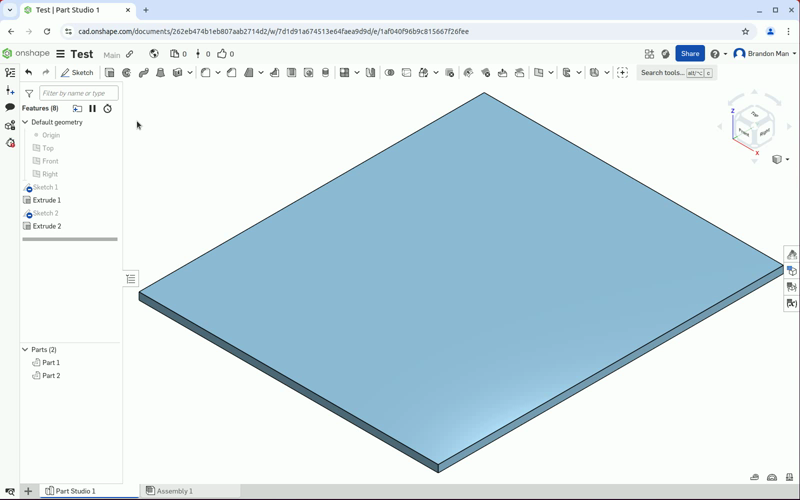
mouse_move(73, 189)
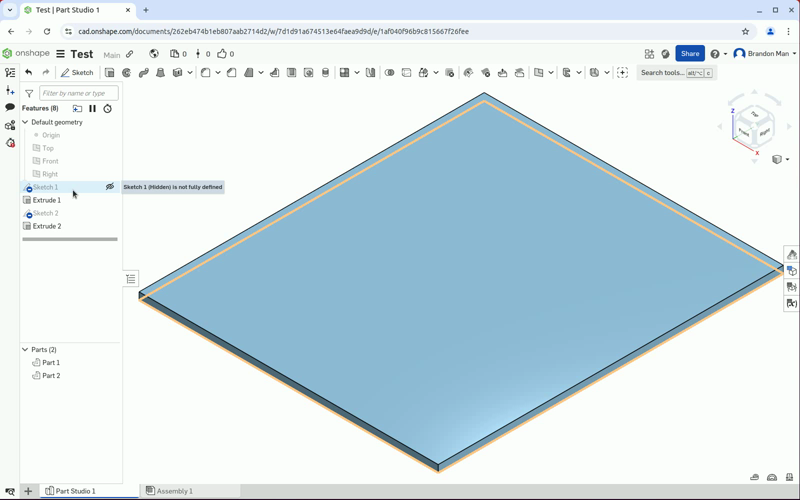
click(73, 189)